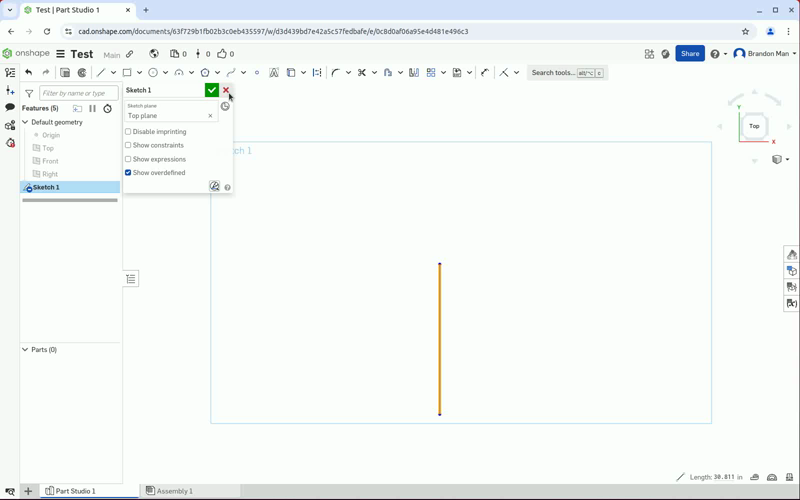
key(shift+h)
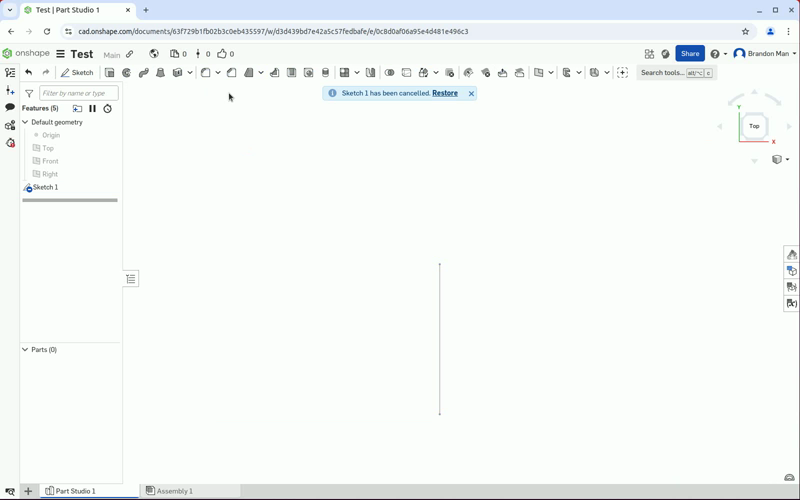
key(shift+s)
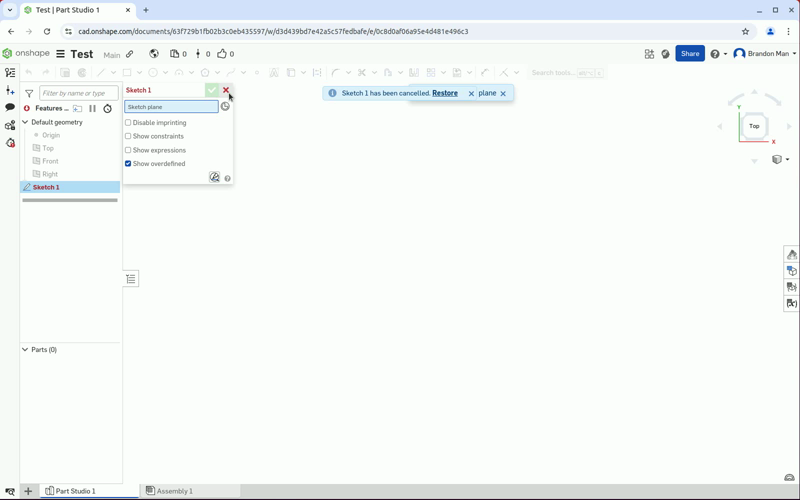
mouse_move(73, 150)
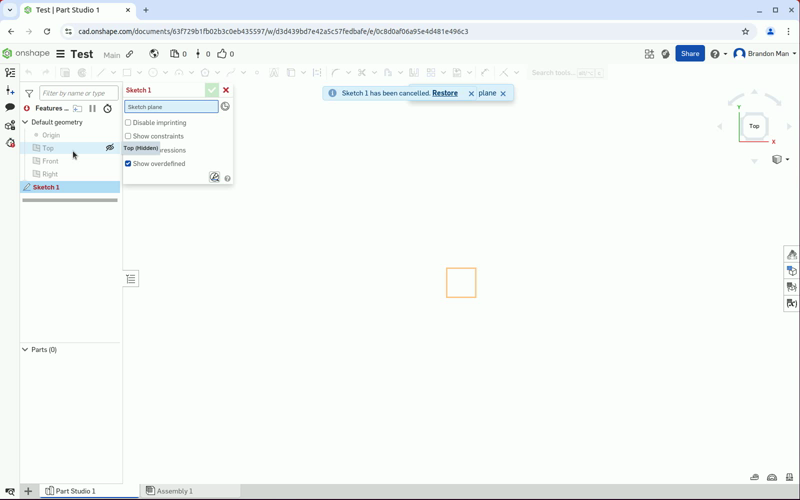
click(73, 150)
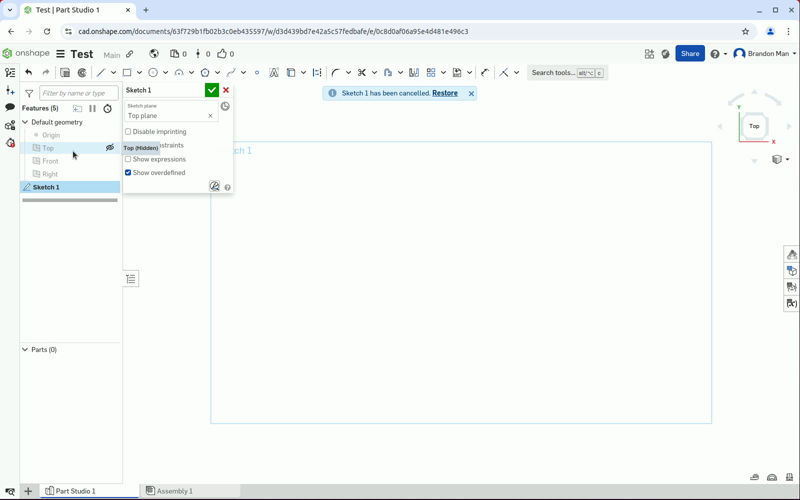
mouse_move(73, 352)
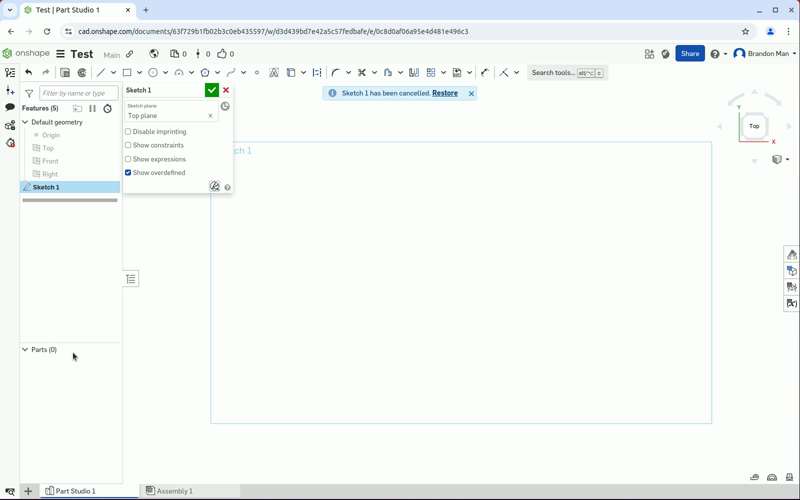
key(y)
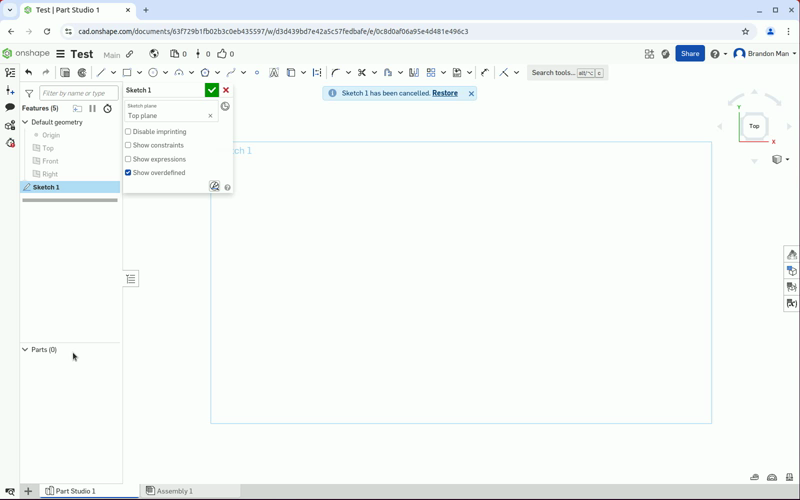
key(l)
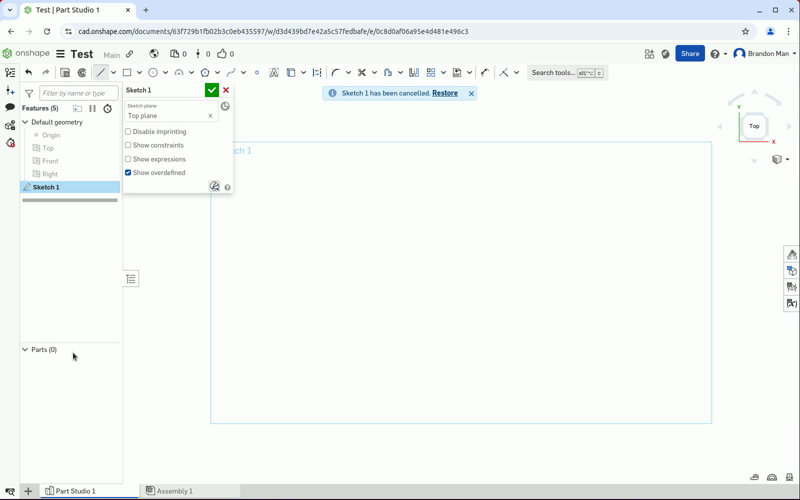
key_down(shift)
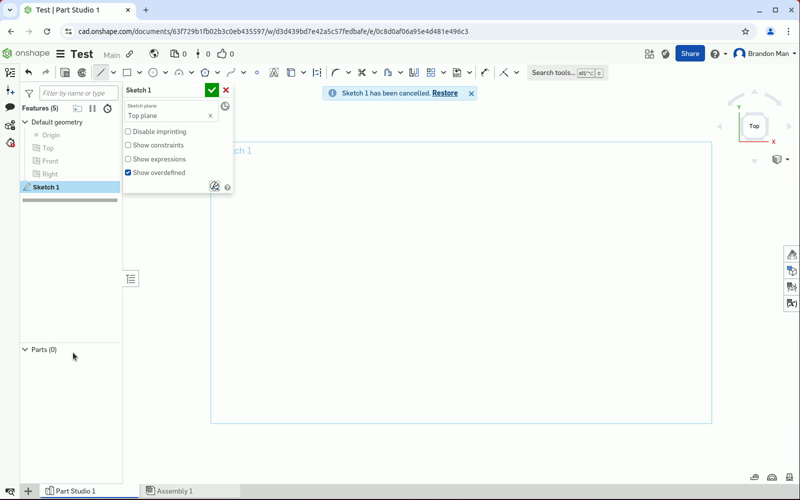
mouse_move(349, 282)
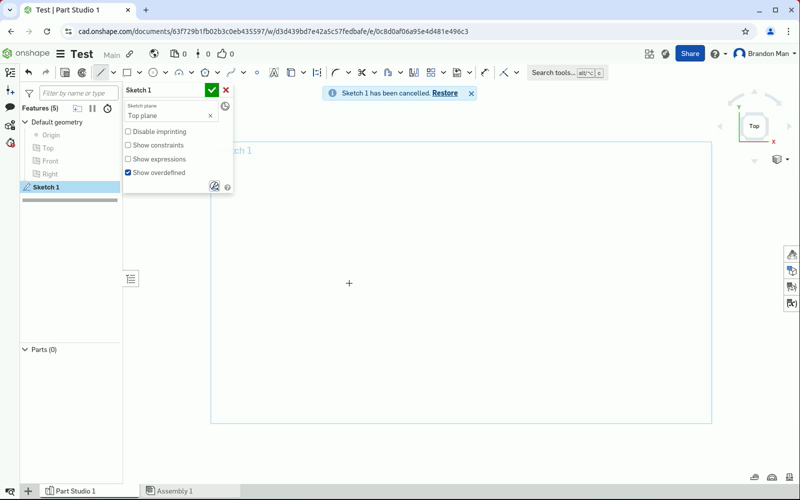
click(349, 282)
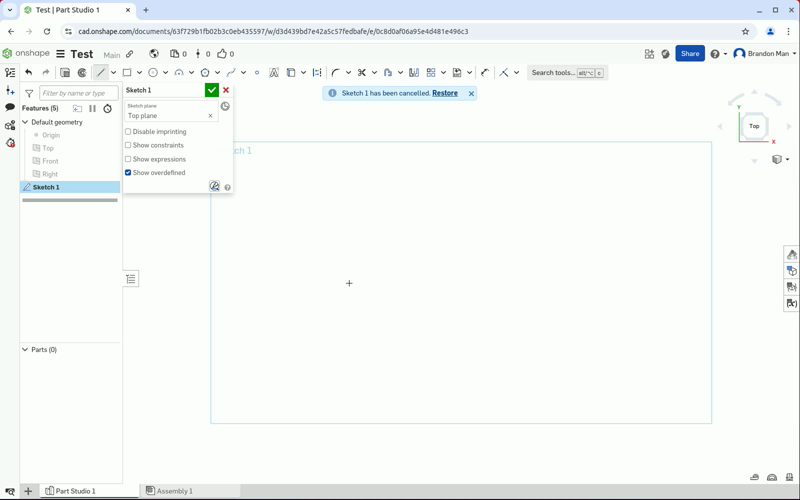
key_up(shift)
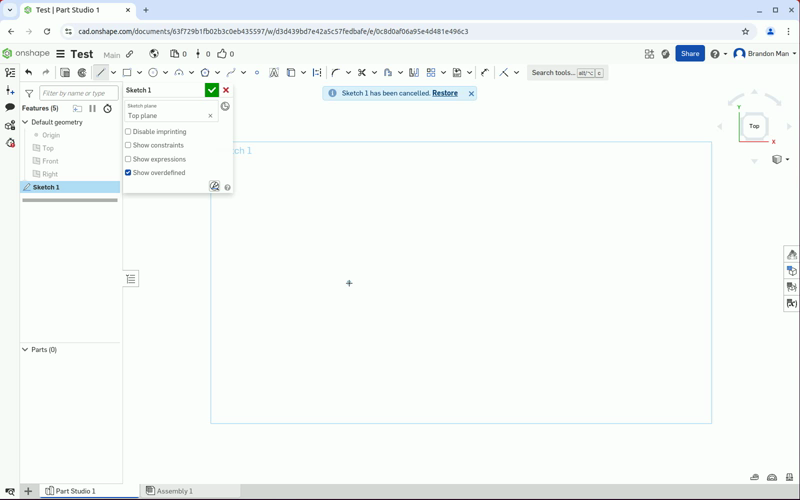
key_down(shift)
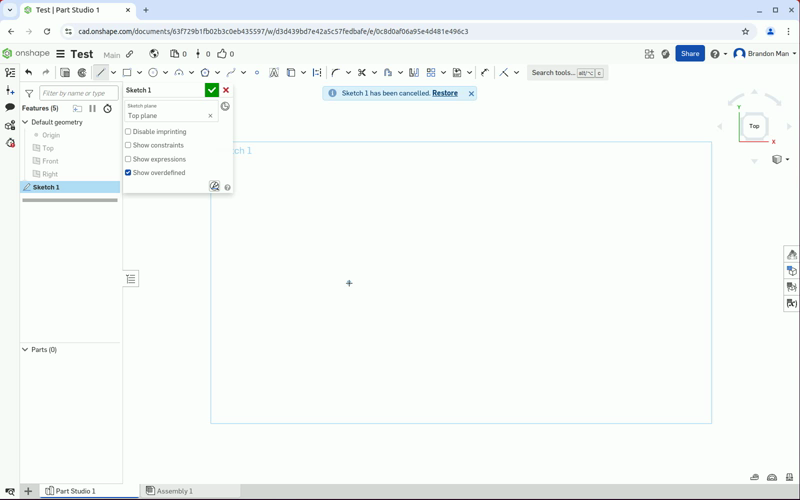
mouse_move(405, 378)
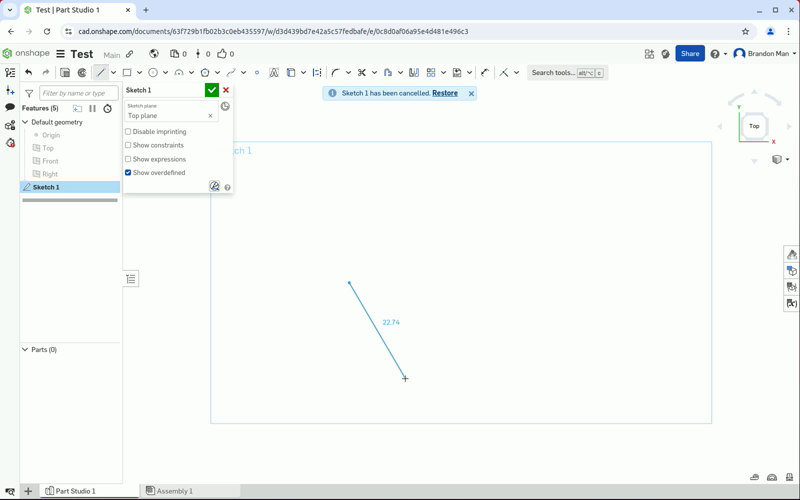
click(405, 378)
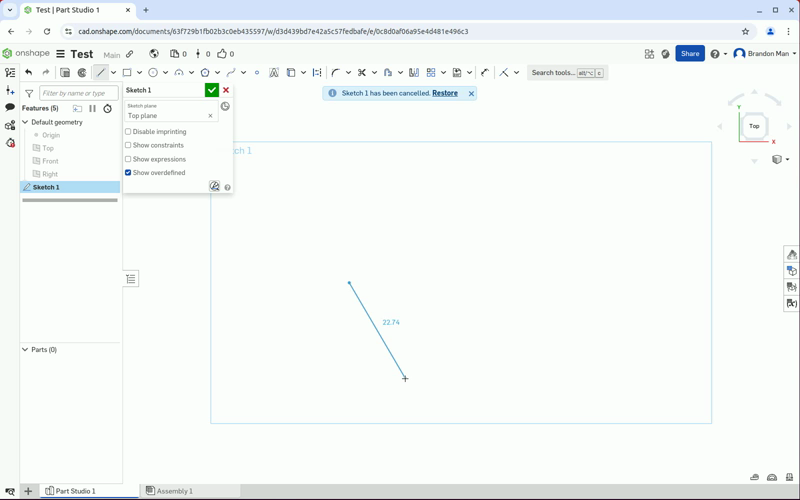
key_up(shift)
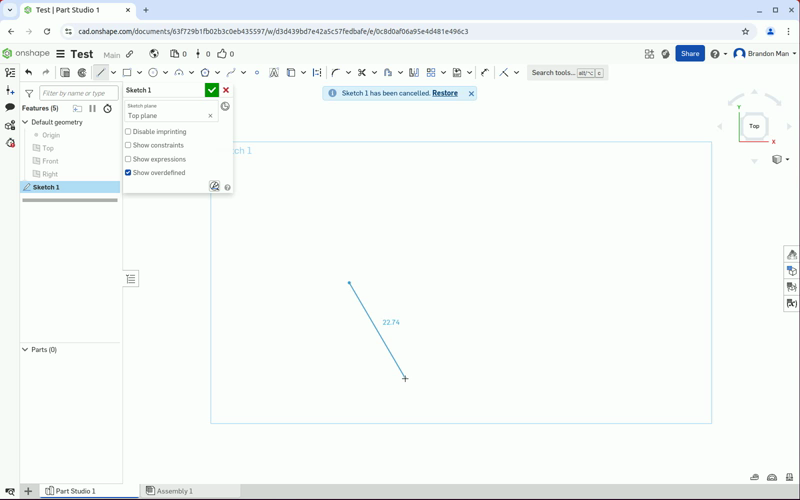
key_down(shift)
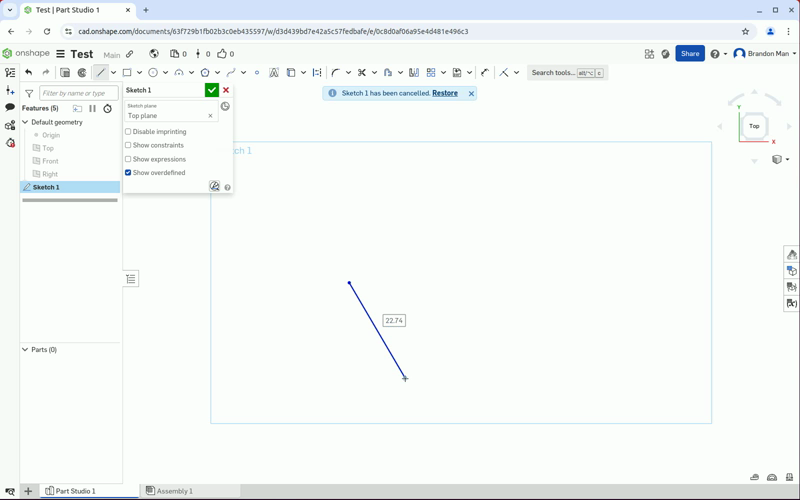
mouse_move(514, 378)
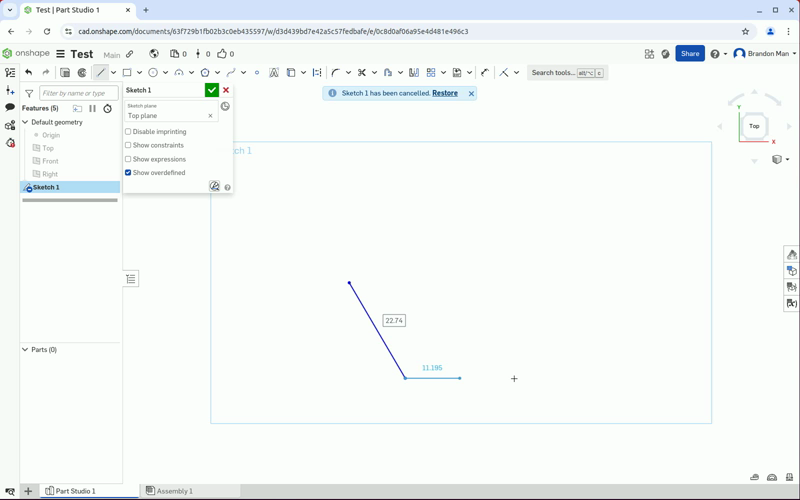
click(514, 378)
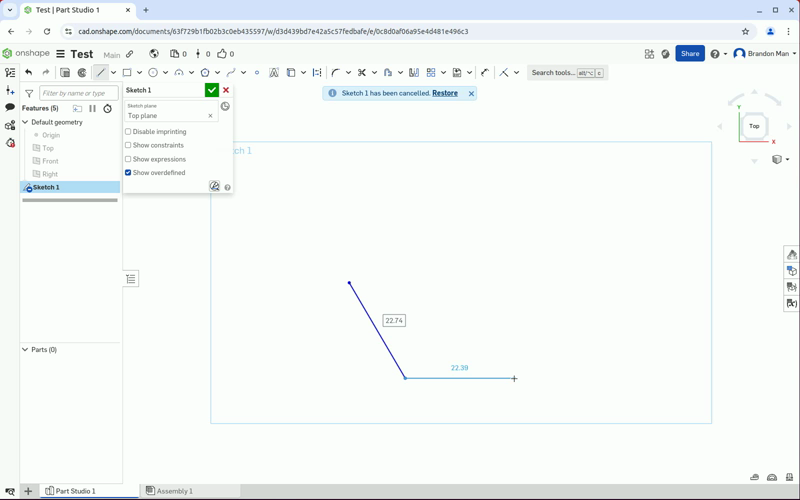
key_up(shift)
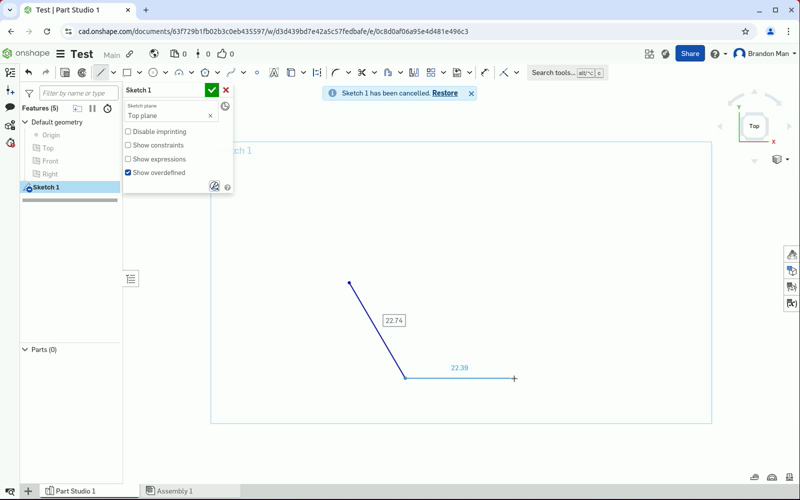
key_down(shift)
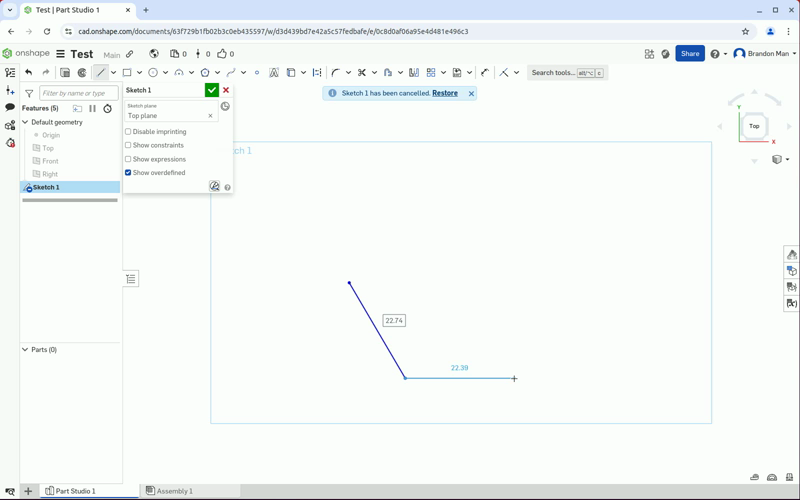
mouse_move(569, 282)
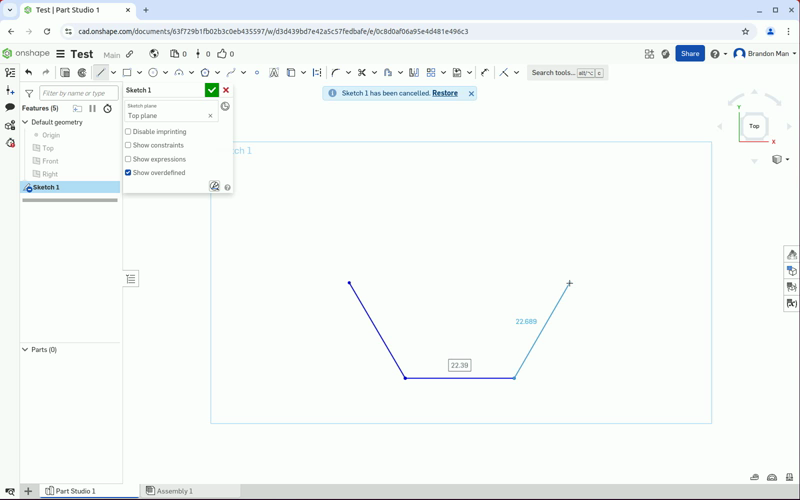
click(569, 282)
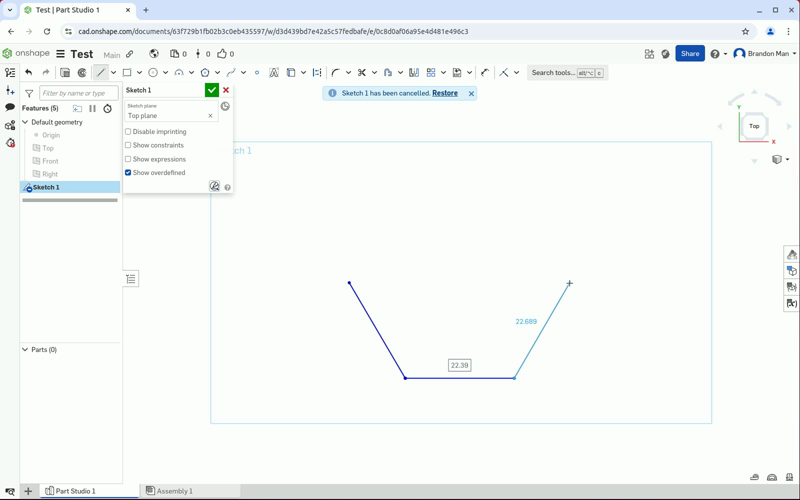
key_up(shift)
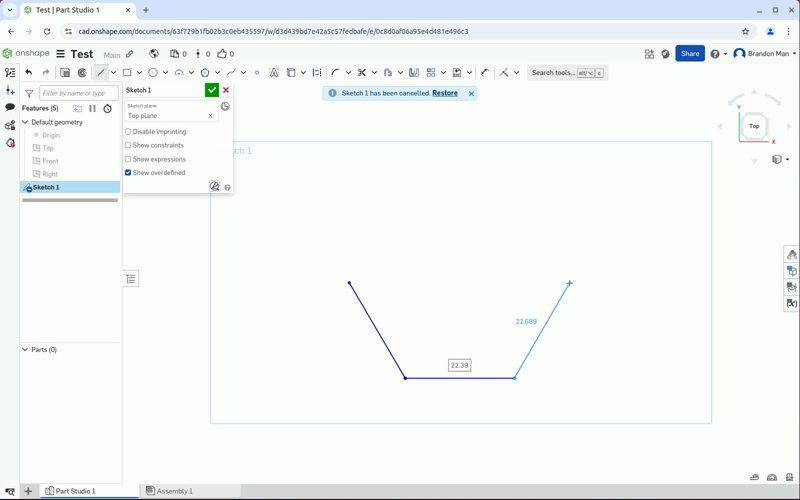
key_down(shift)
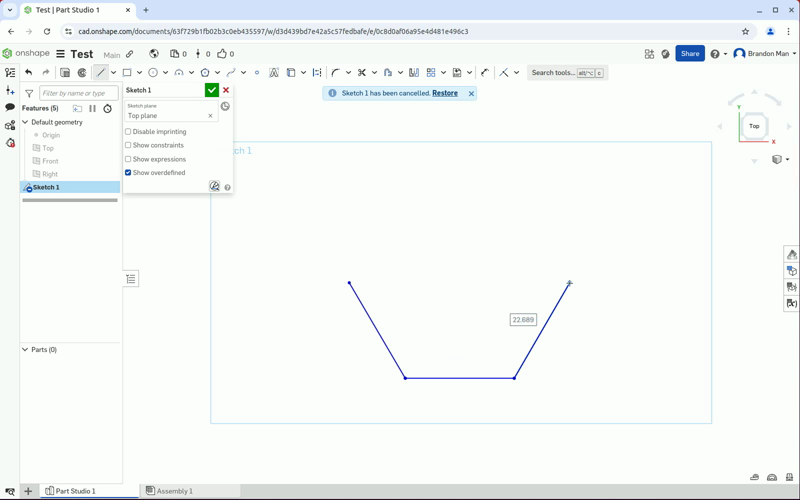
mouse_move(514, 187)
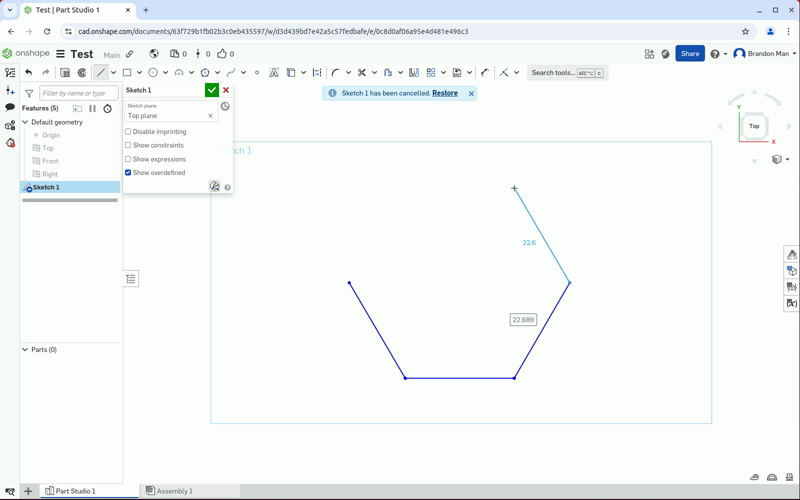
click(514, 187)
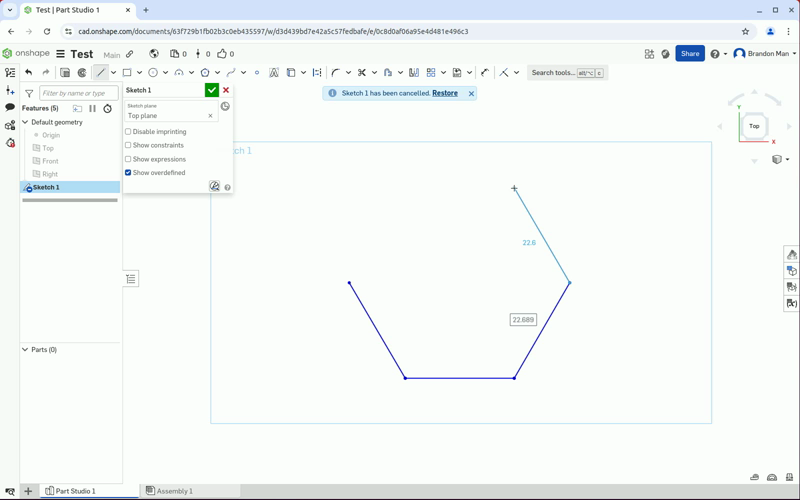
key_up(shift)
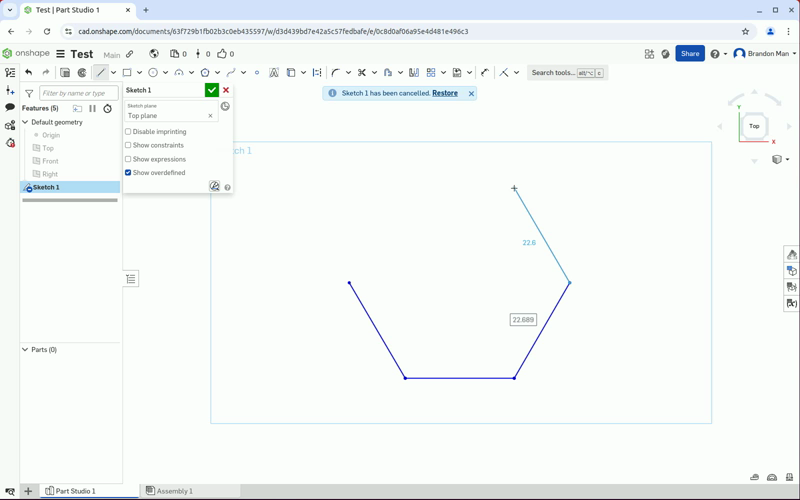
key_down(shift)
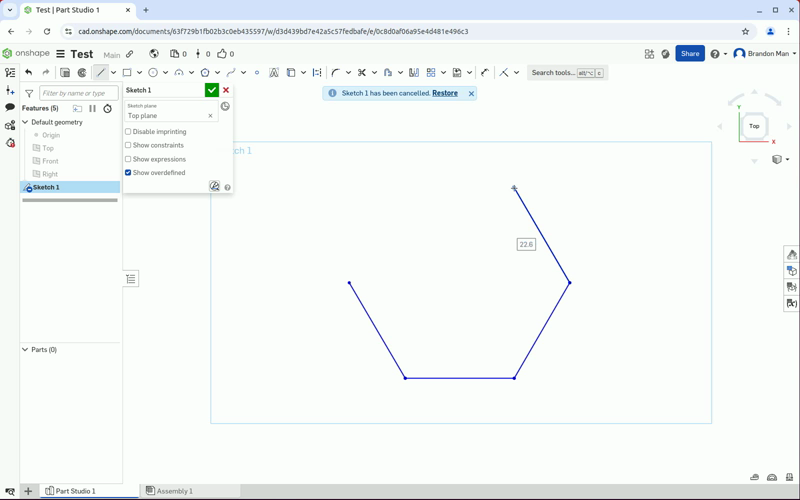
mouse_move(405, 187)
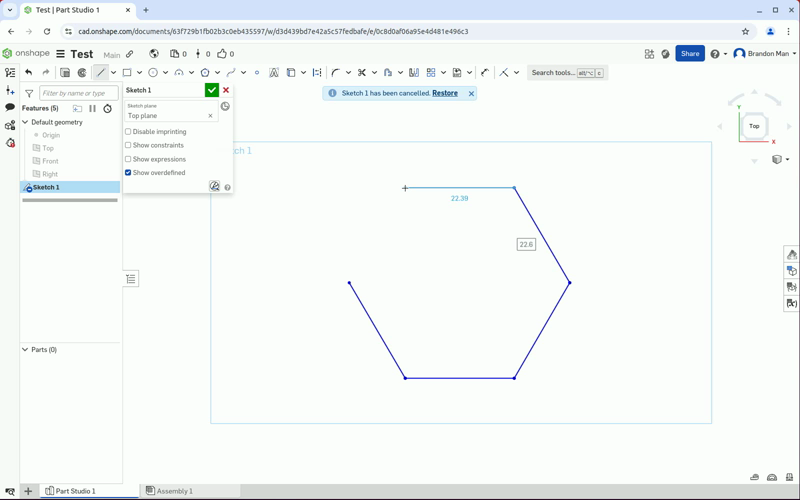
click(405, 187)
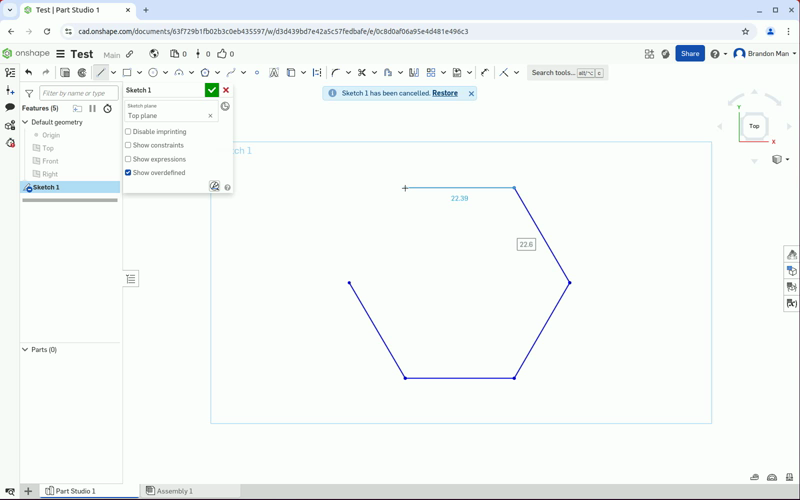
key_up(shift)
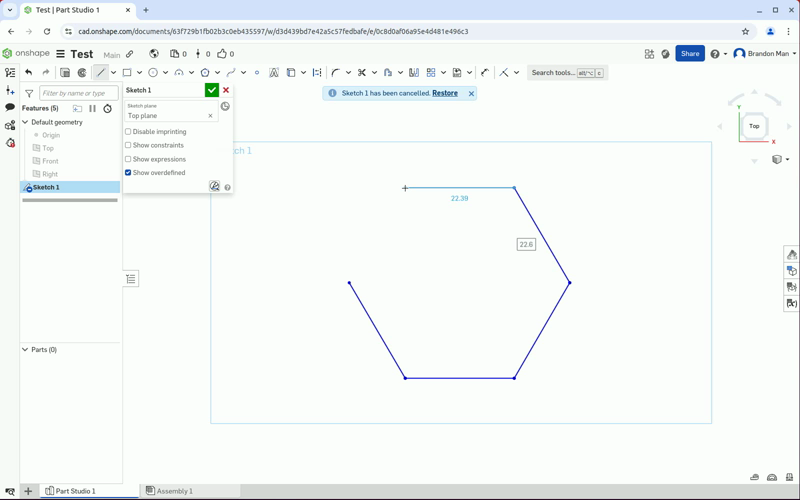
key_down(shift)
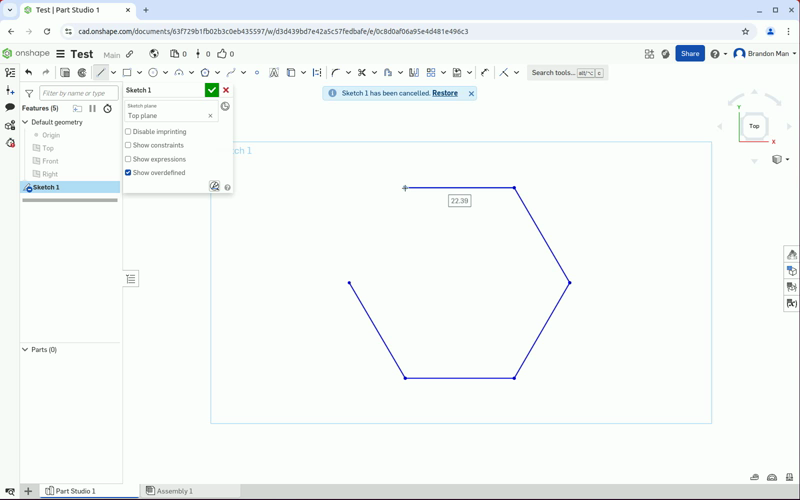
mouse_move(349, 282)
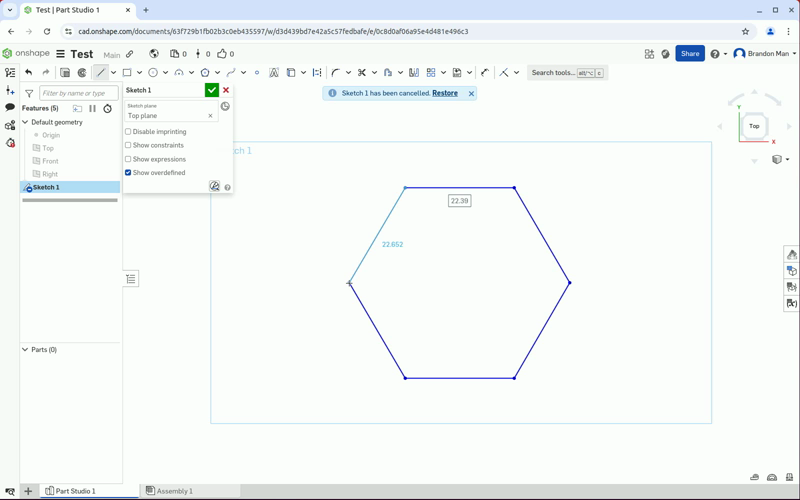
key_up(shift)
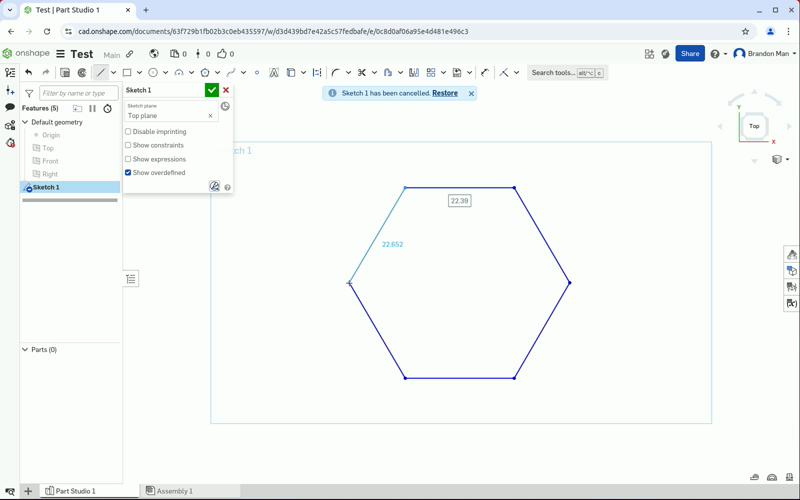
click(349, 282)
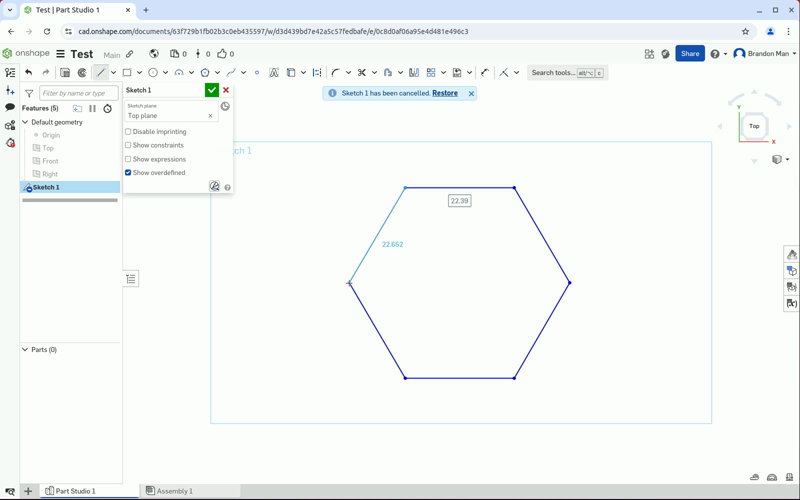
key(esc)
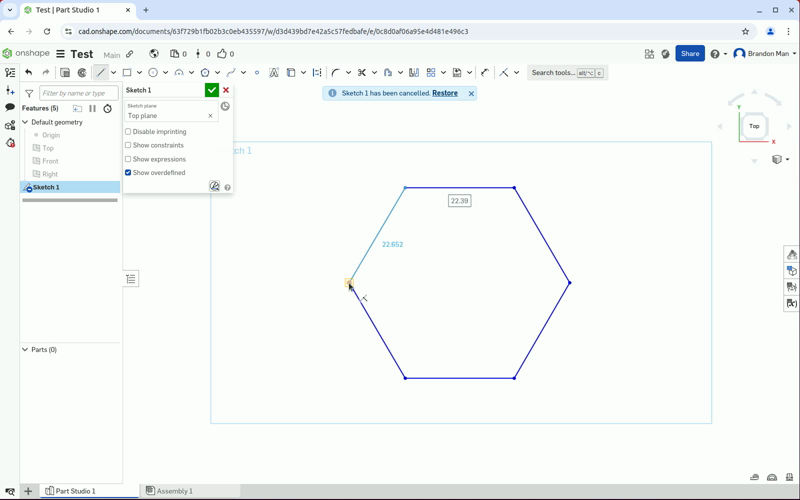
mouse_move(488, 331)
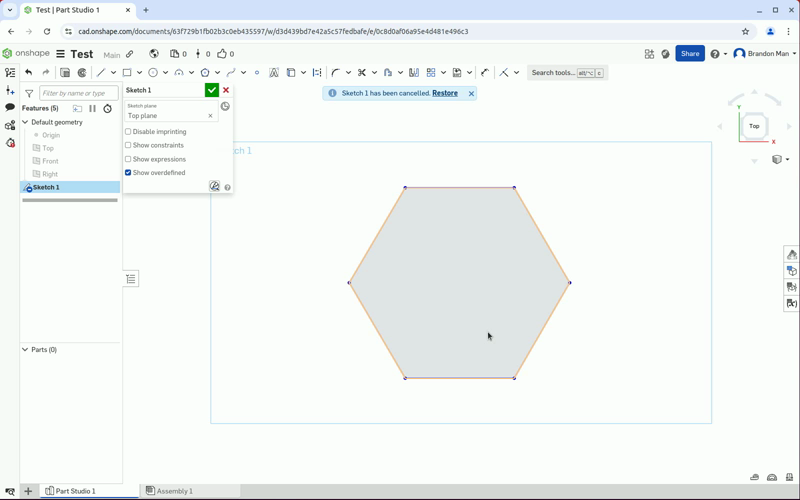
click(488, 331)
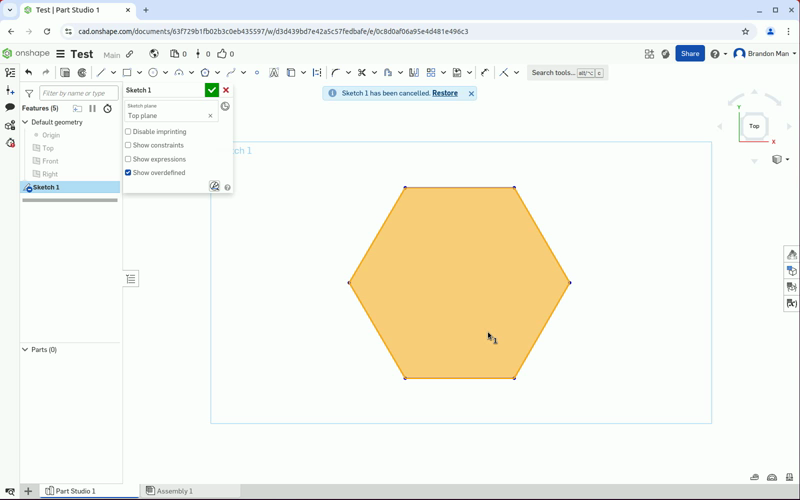
mouse_move(73, 352)
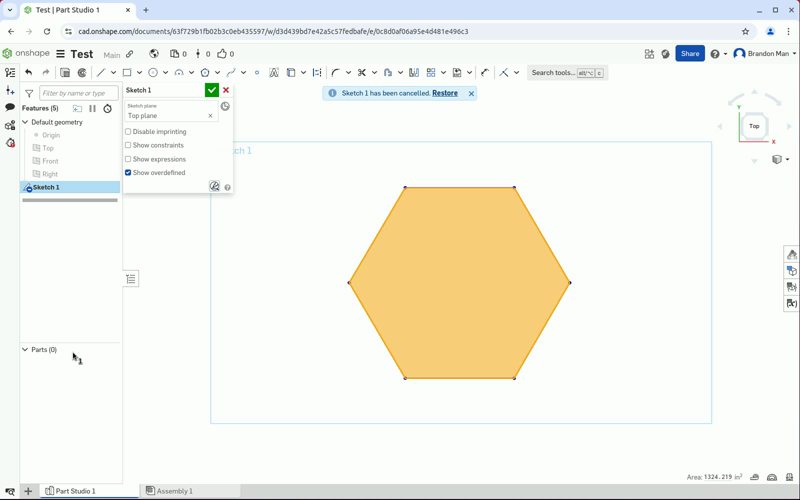
key(shift+y)
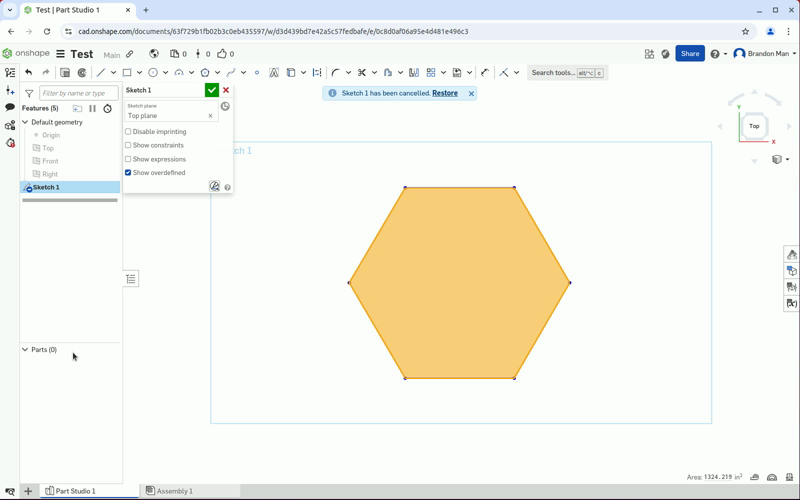
key(shift+e)
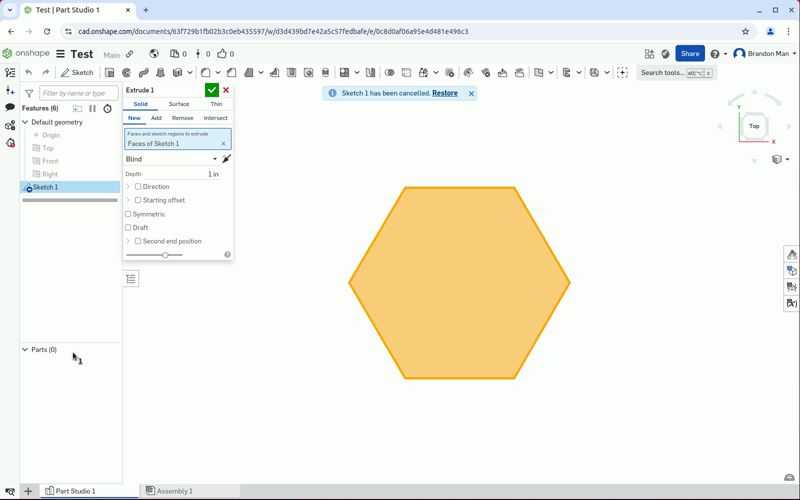
mouse_move(143, 106)
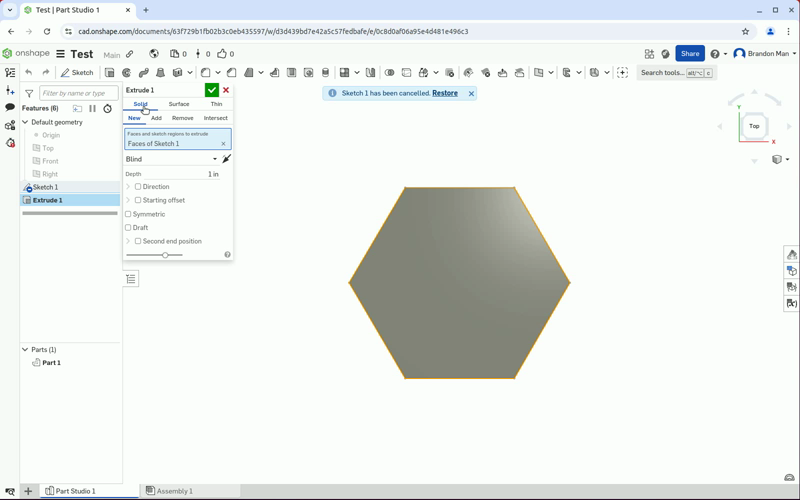
click(143, 106)
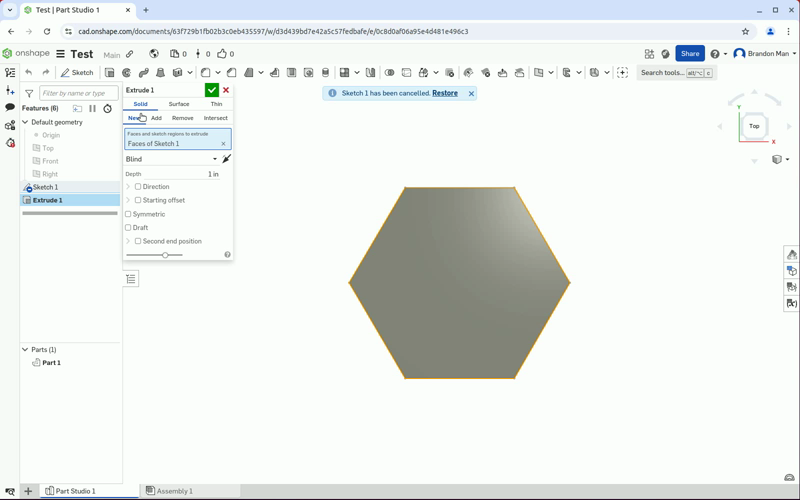
mouse_move(137, 120)
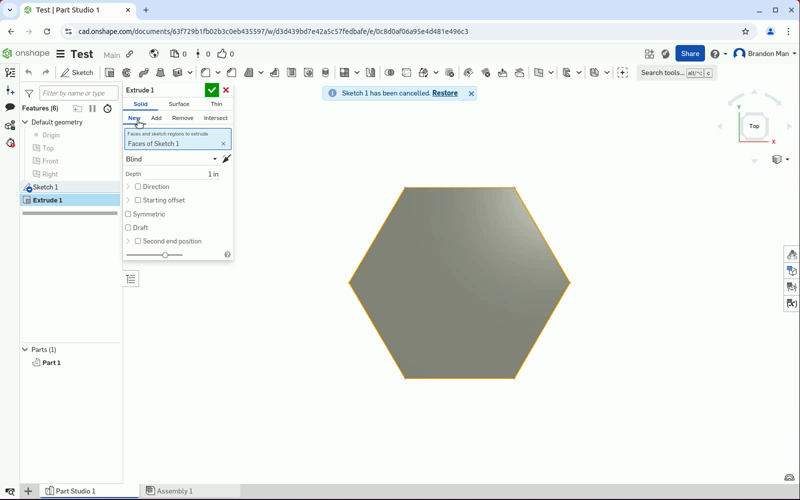
click(137, 120)
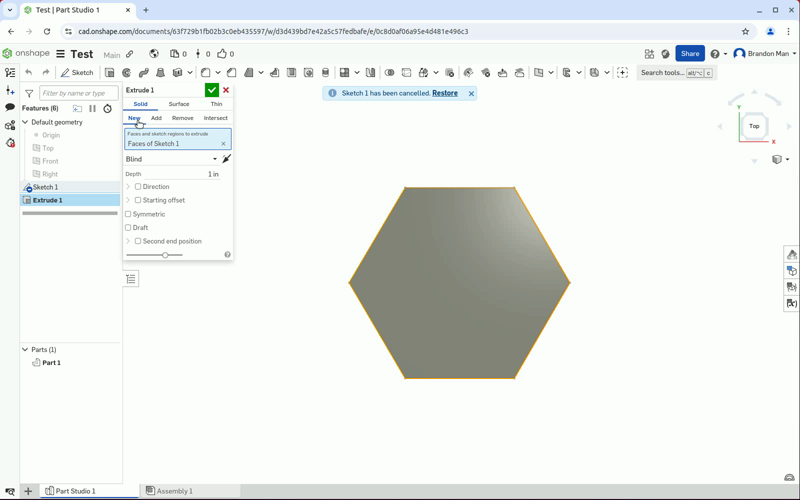
key(tab, 4)
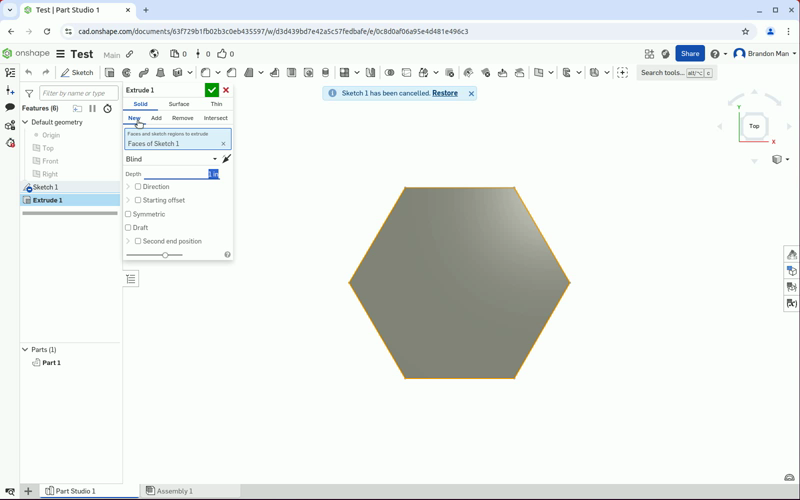
text(15.405)
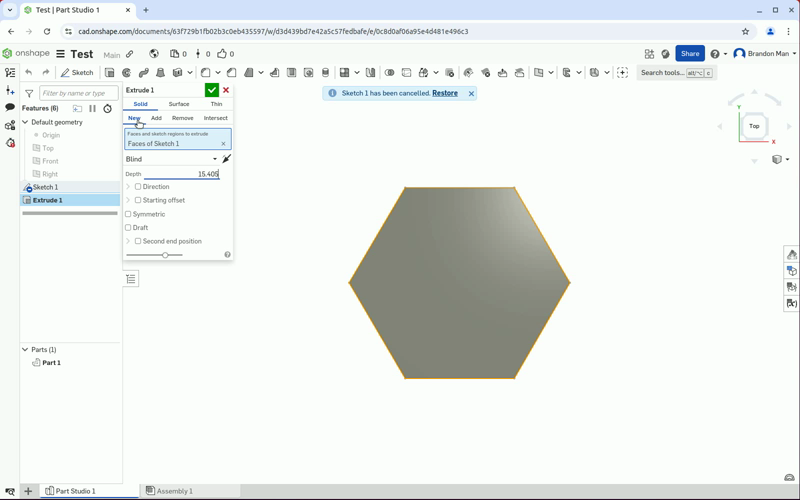
key(enter)
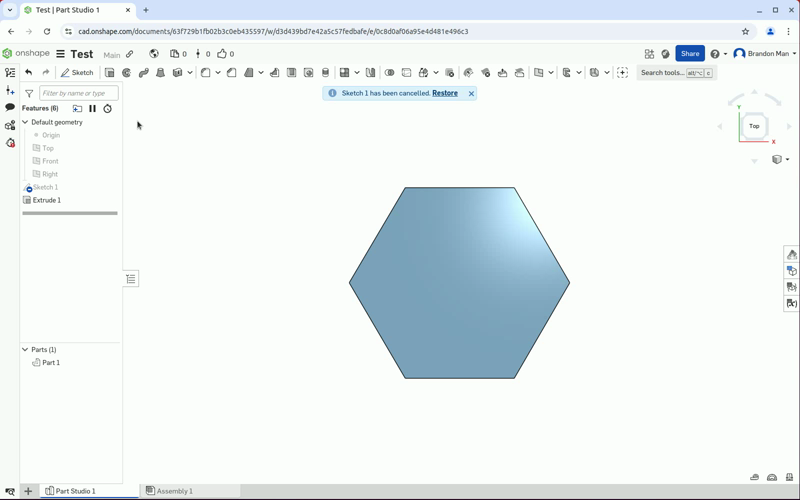
key(shift+h)
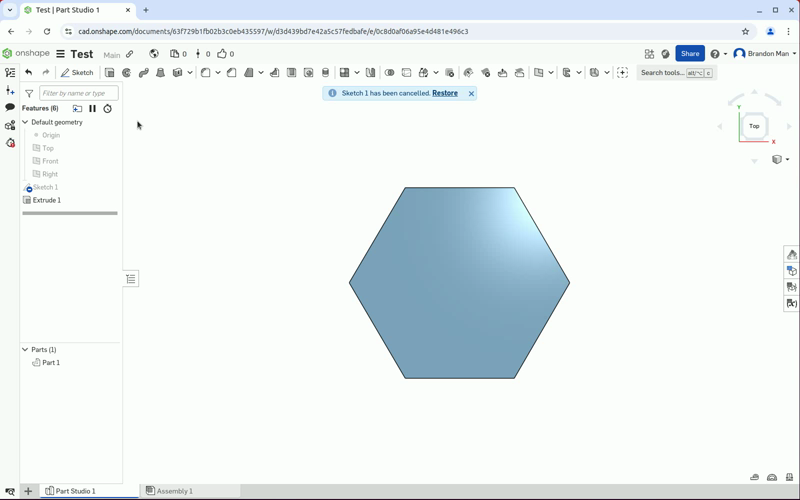
key(shift+h)
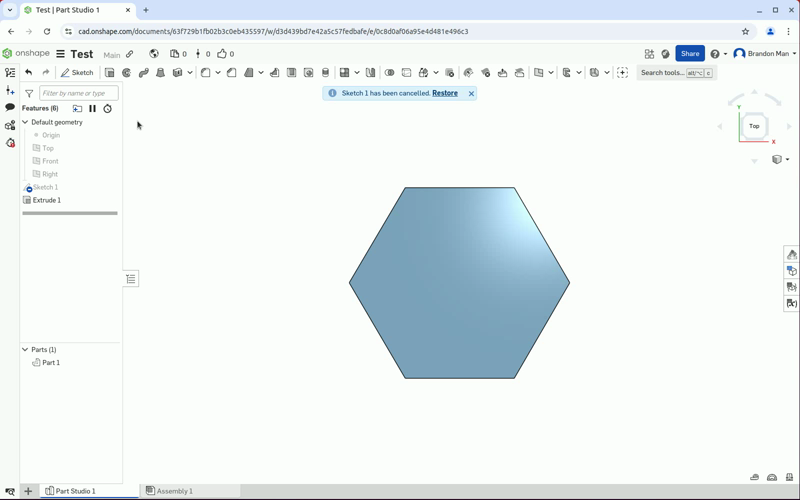
mouse_move(73, 189)
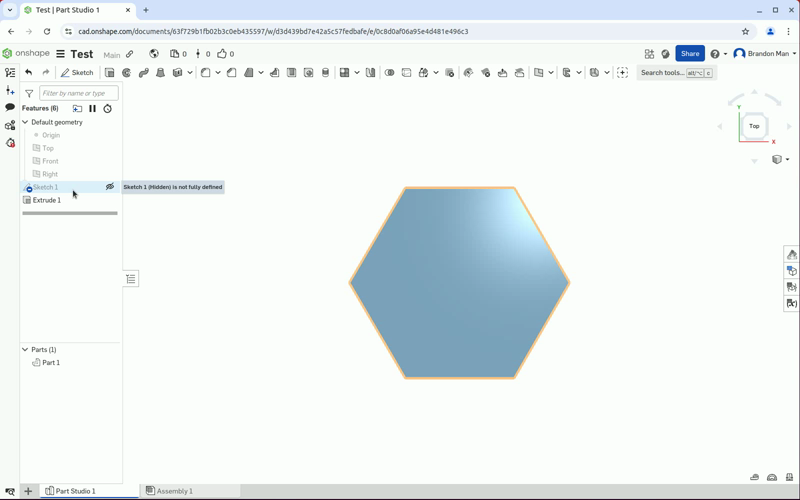
click(73, 189)
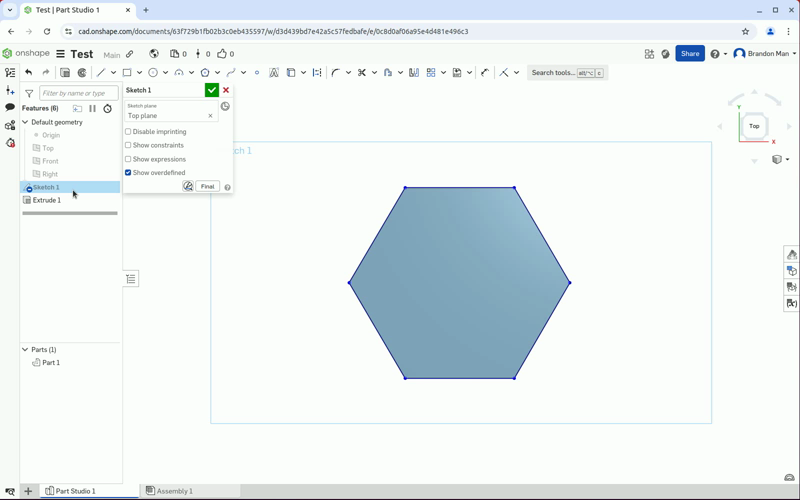
mouse_move(229, 92)
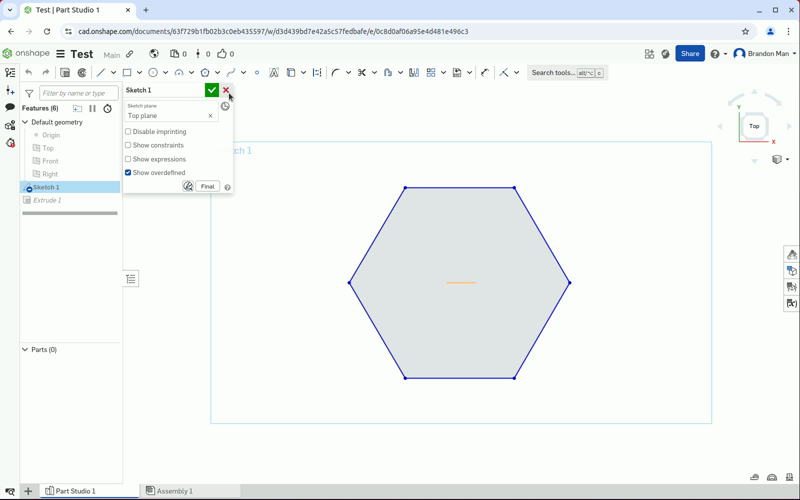
click(229, 92)
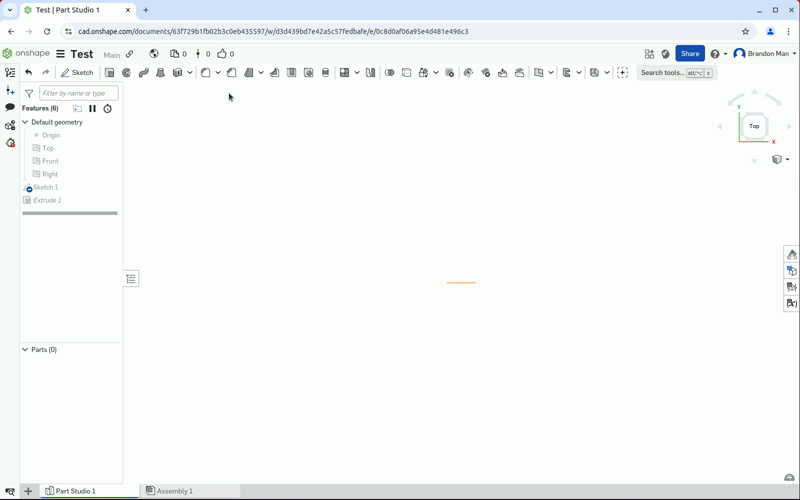
mouse_move(541, 75)
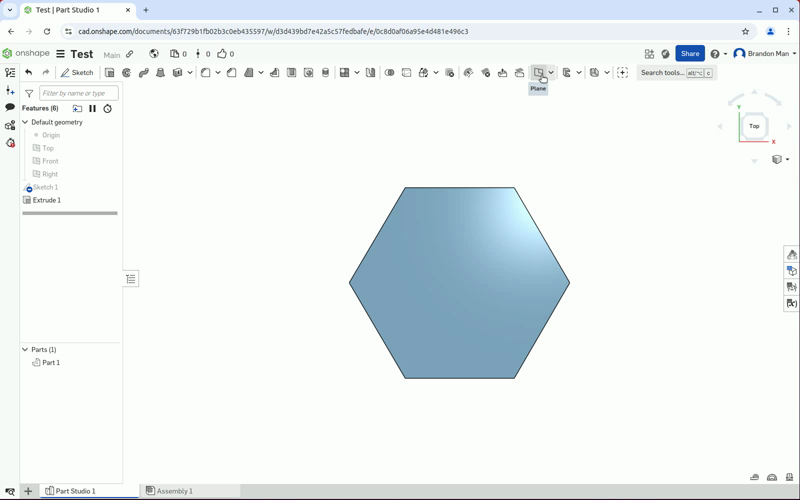
click(541, 75)
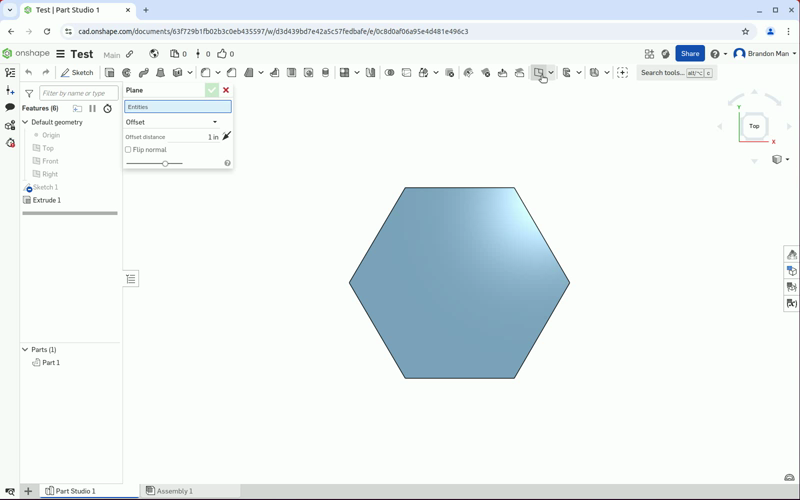
mouse_move(73, 150)
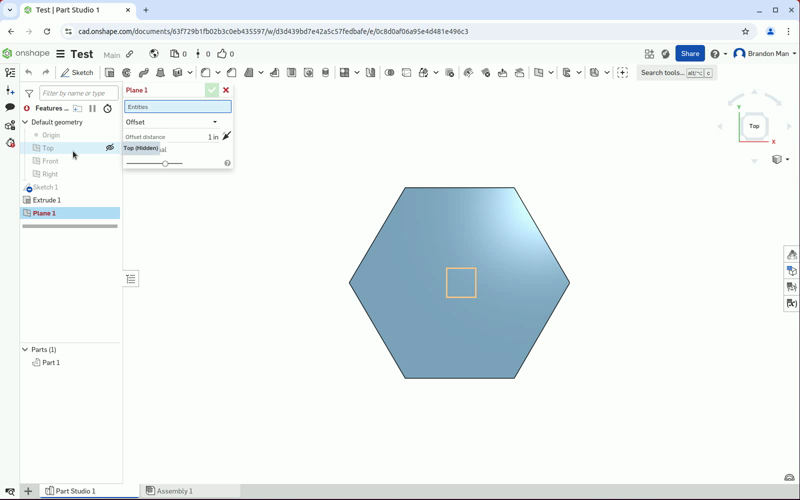
click(73, 150)
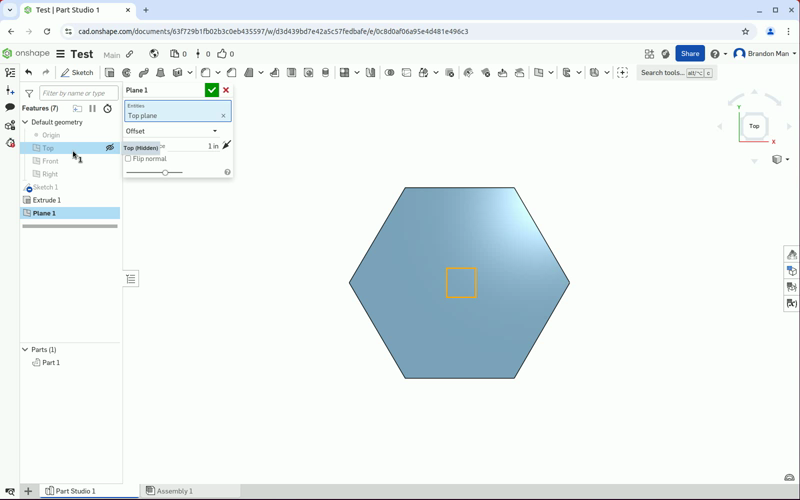
key(tab, 2)
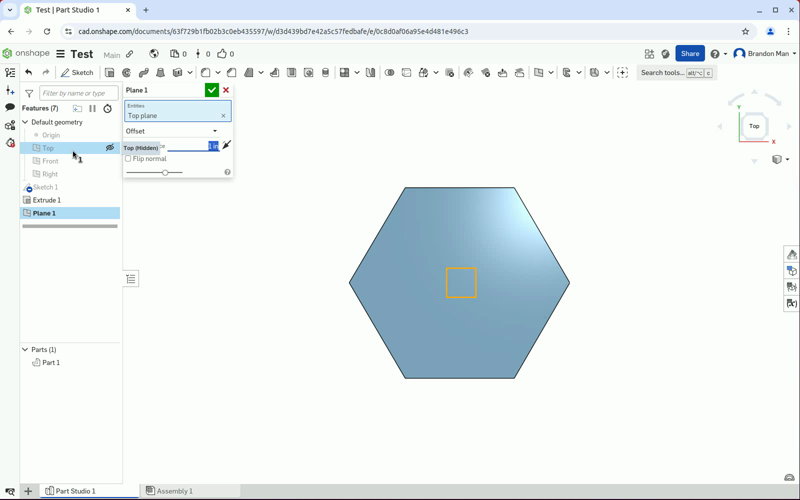
text(15.405)
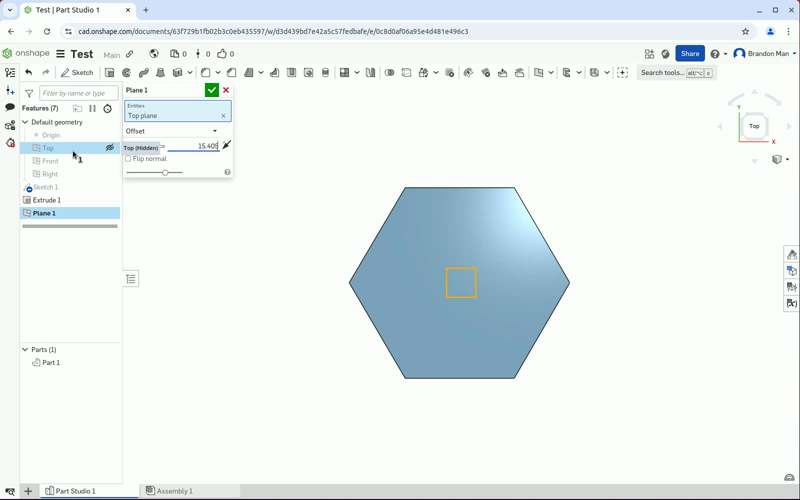
key(enter, 2)
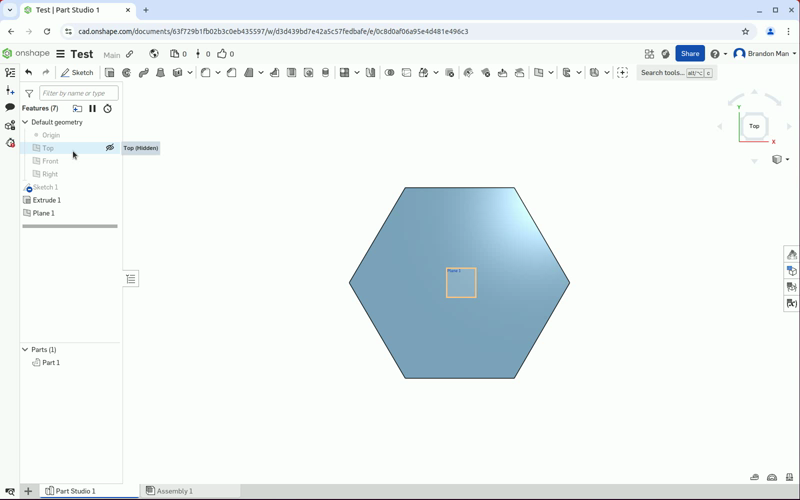
key(shift+s)
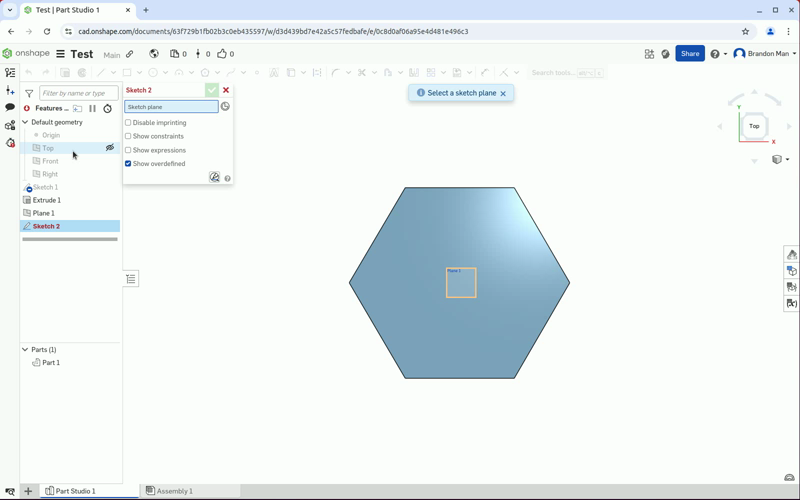
mouse_move(73, 215)
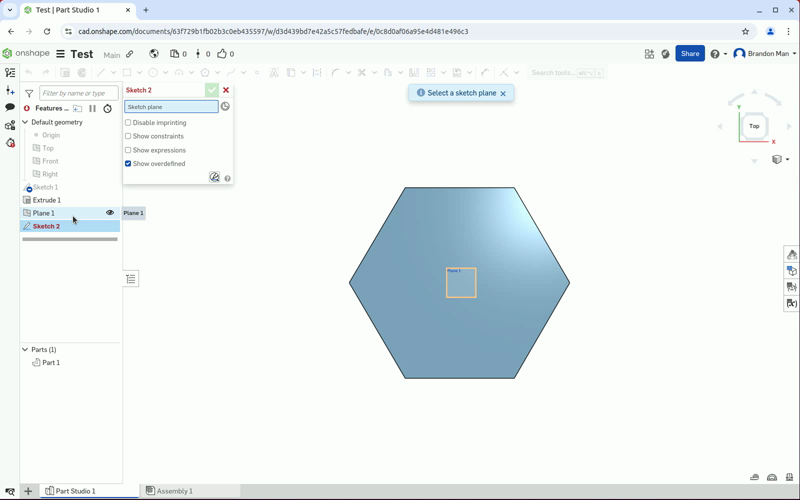
click(73, 215)
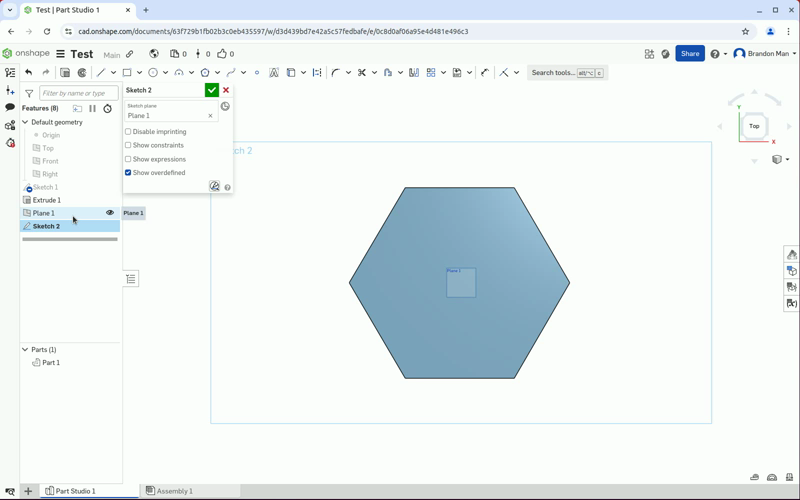
mouse_move(73, 352)
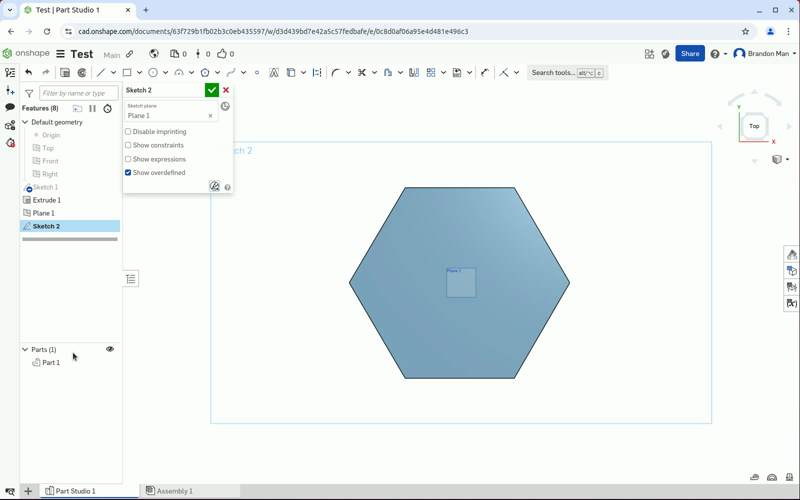
key(y)
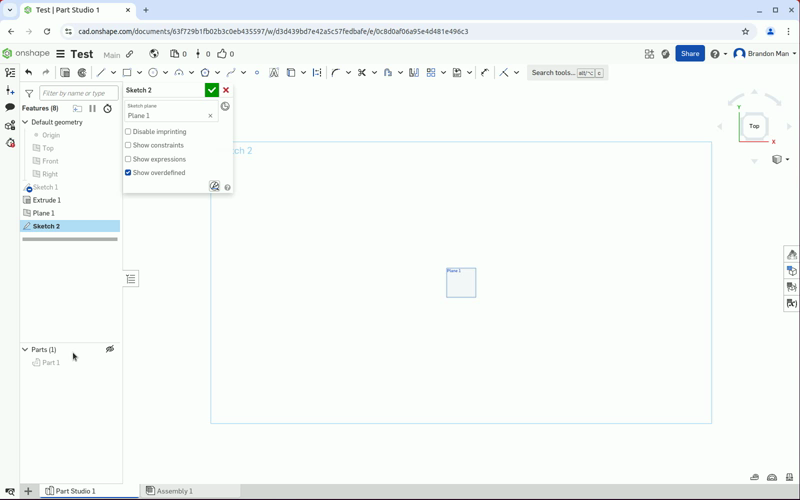
key(c)
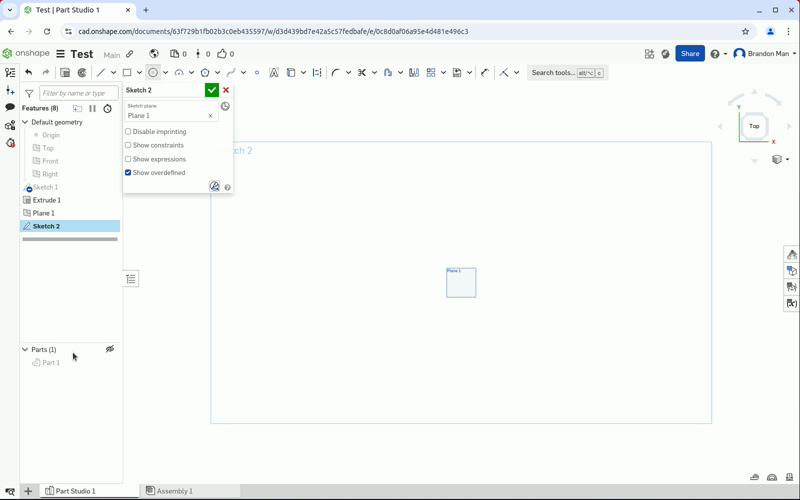
key_down(shift)
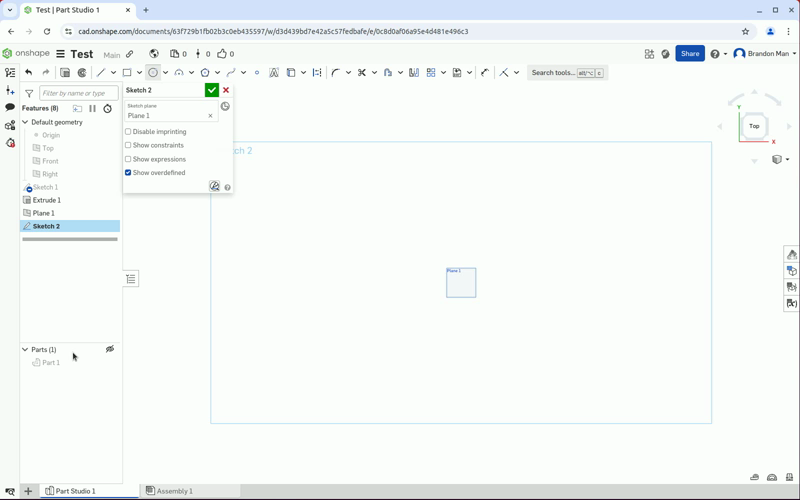
mouse_move(461, 282)
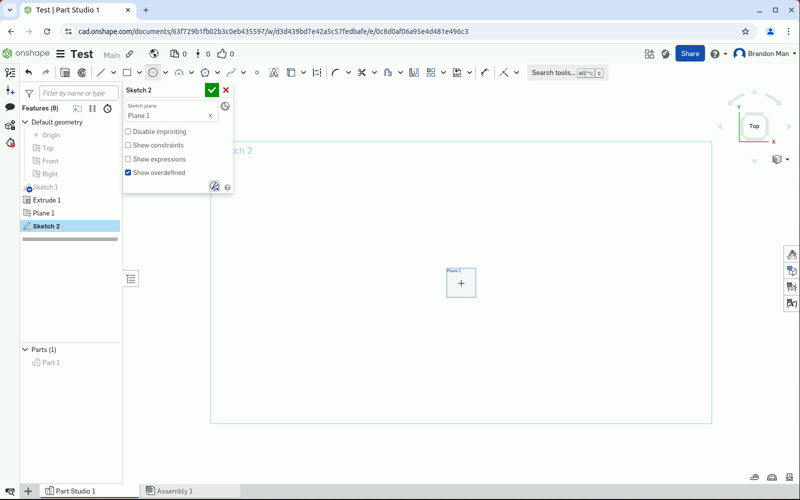
click(461, 282)
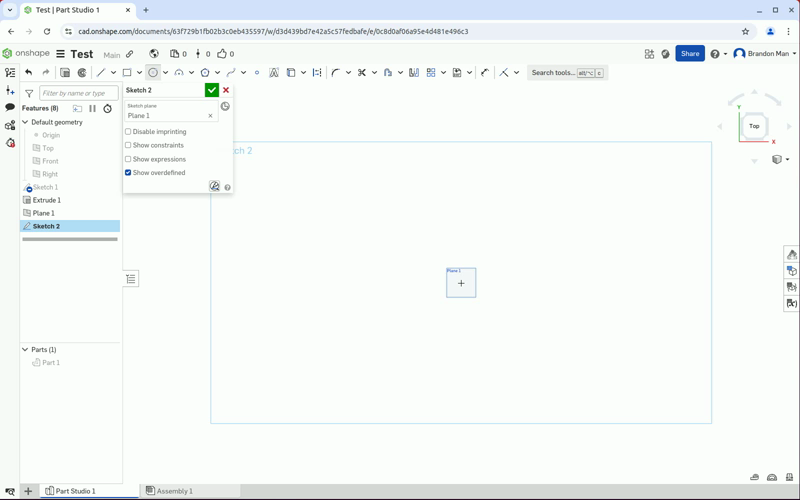
key_up(shift)
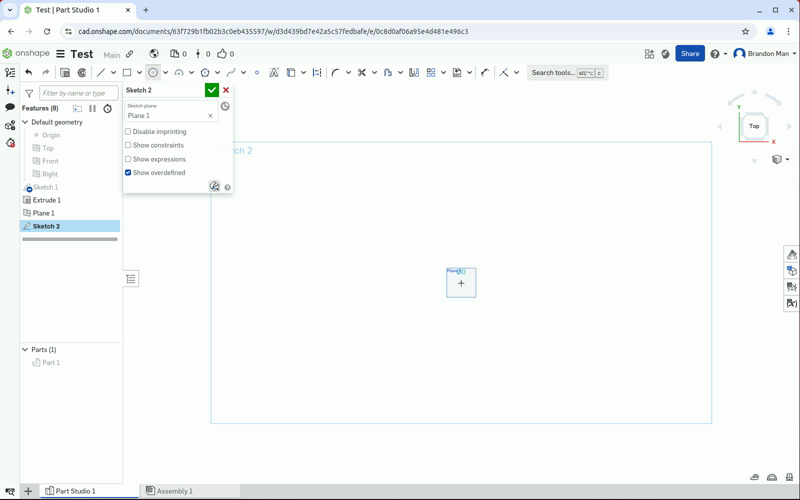
mouse_move(552, 282)
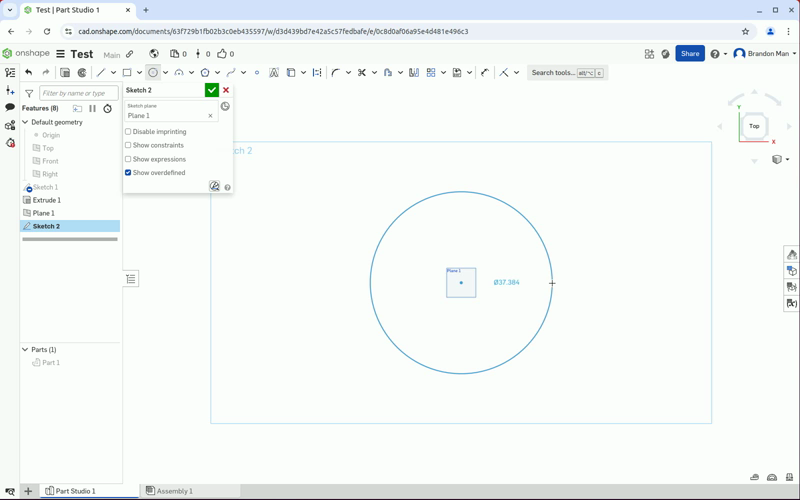
click(552, 282)
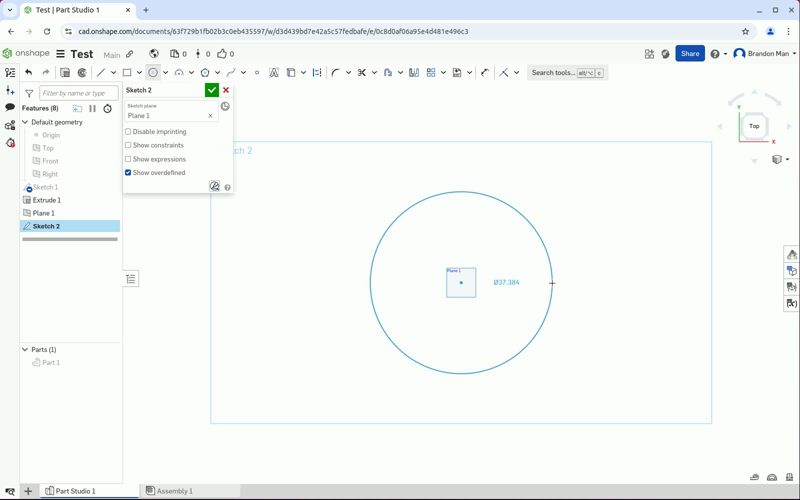
key(esc)
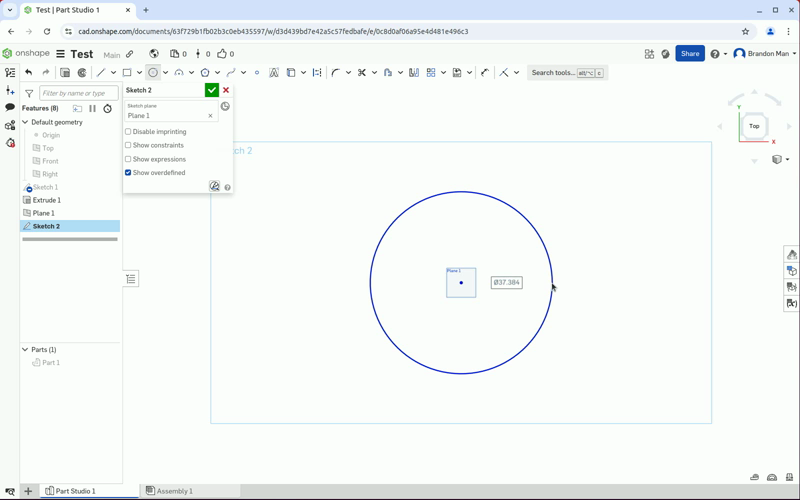
mouse_move(490, 268)
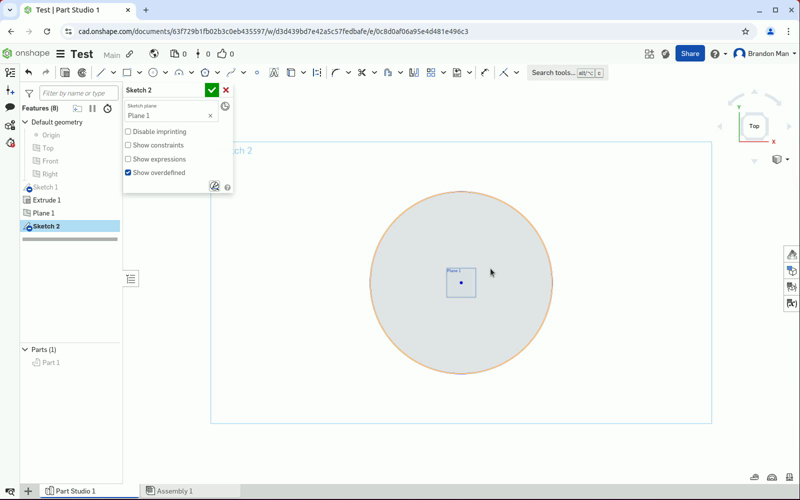
click(490, 268)
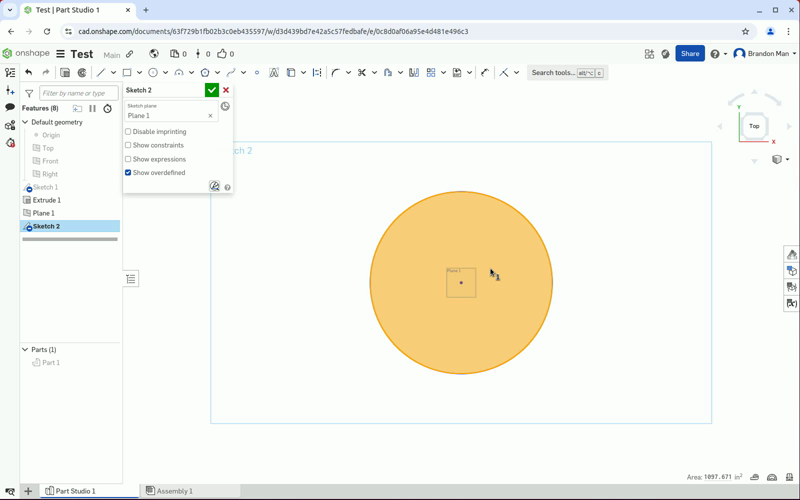
mouse_move(73, 352)
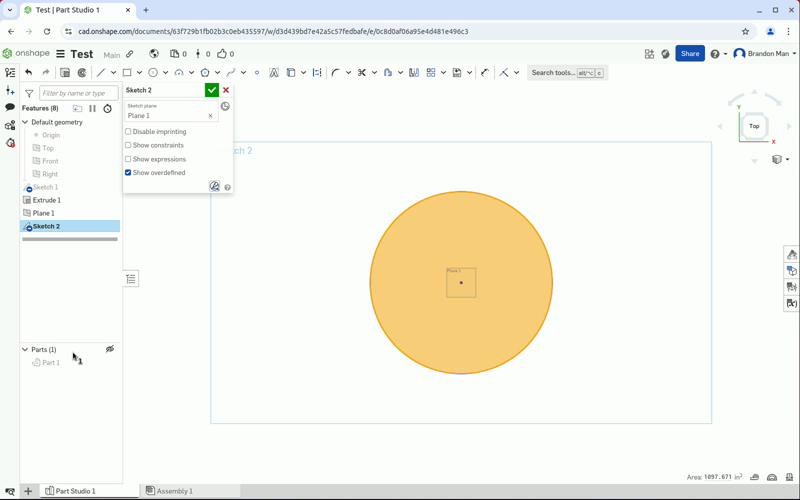
key(shift+y)
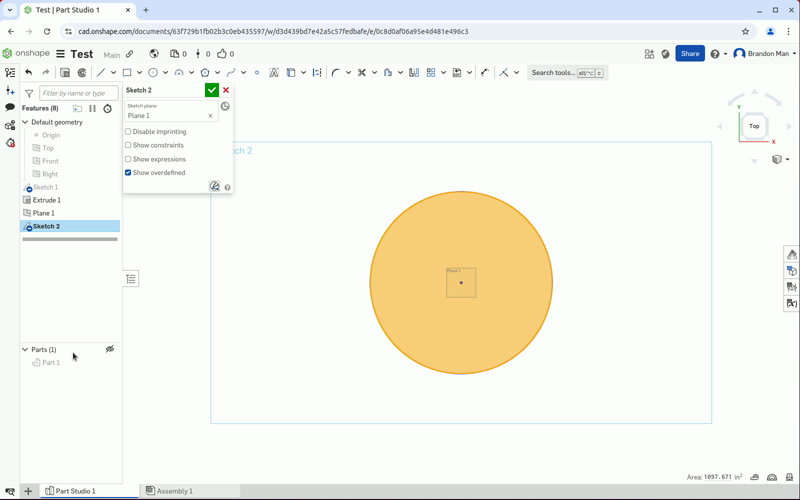
key(shift+e)
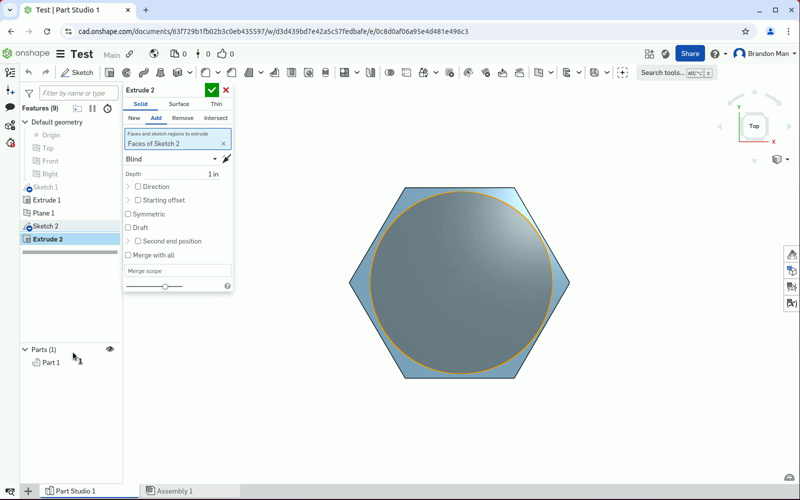
mouse_move(143, 106)
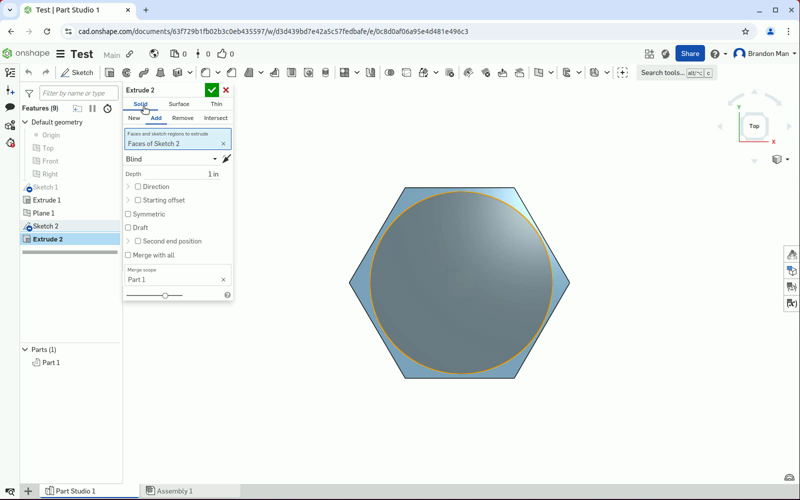
click(143, 106)
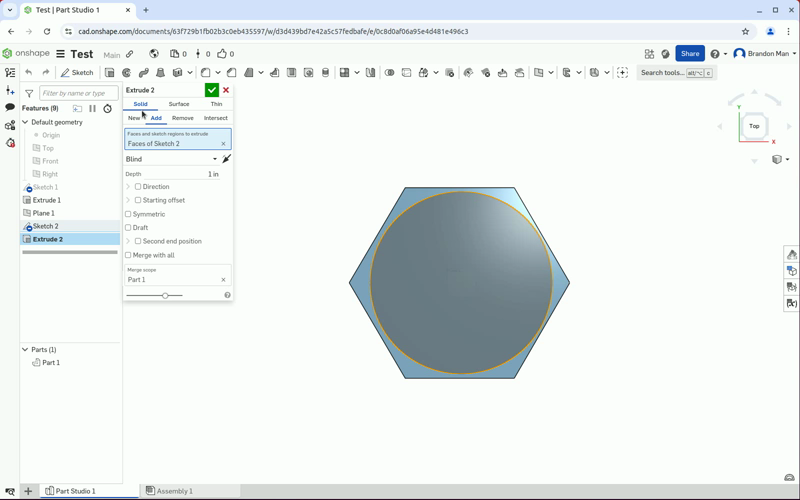
mouse_move(137, 120)
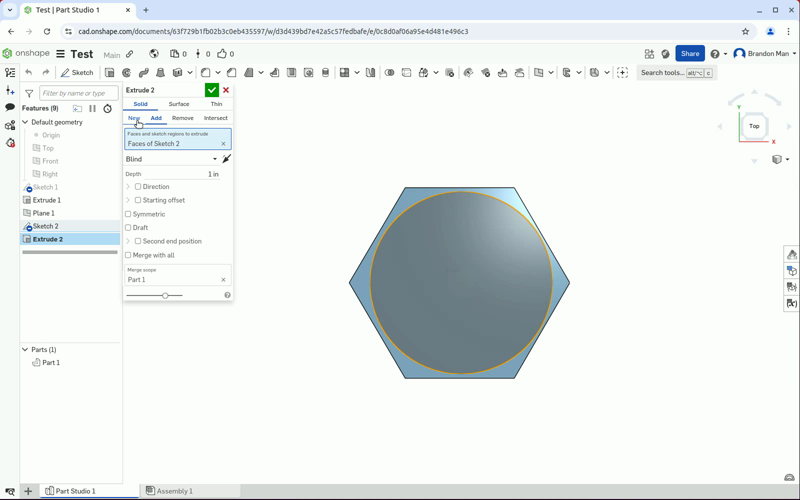
click(137, 120)
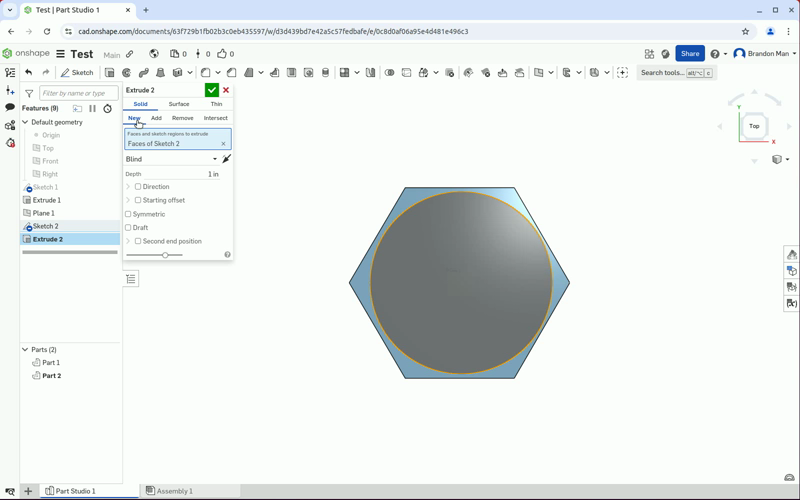
key(tab, 4)
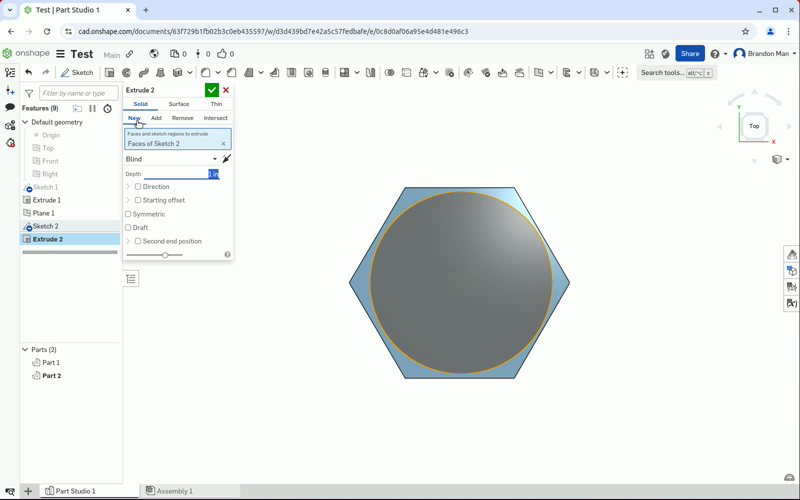
text(7.703)
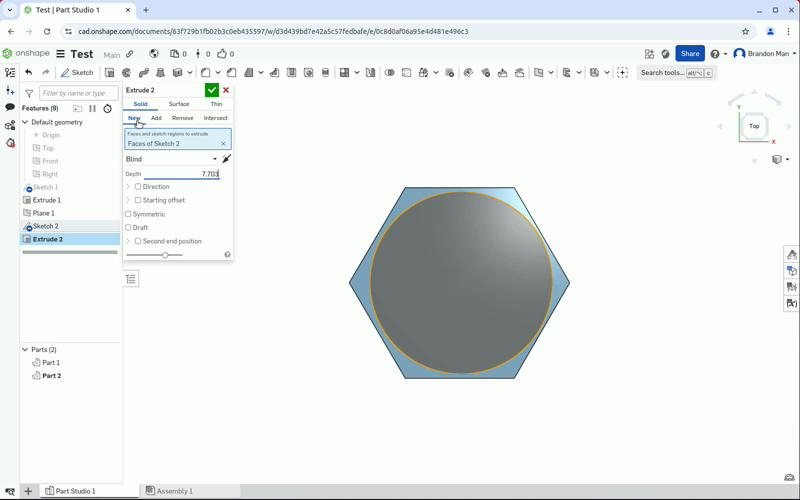
key(enter)
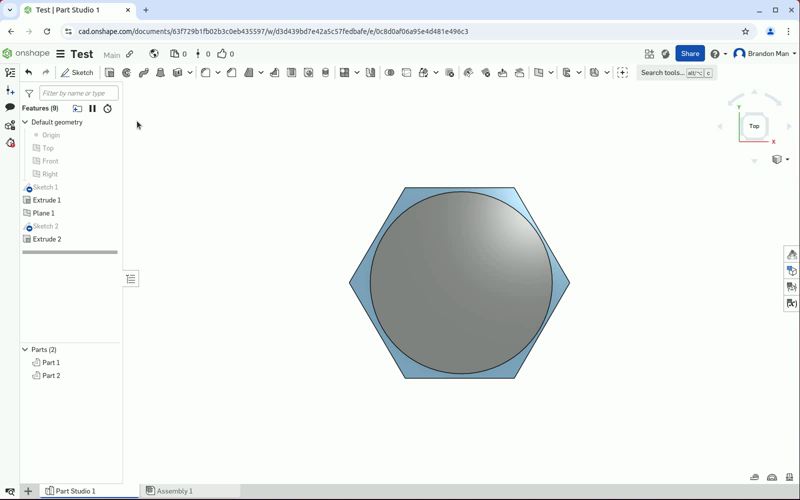
key(shift+h)
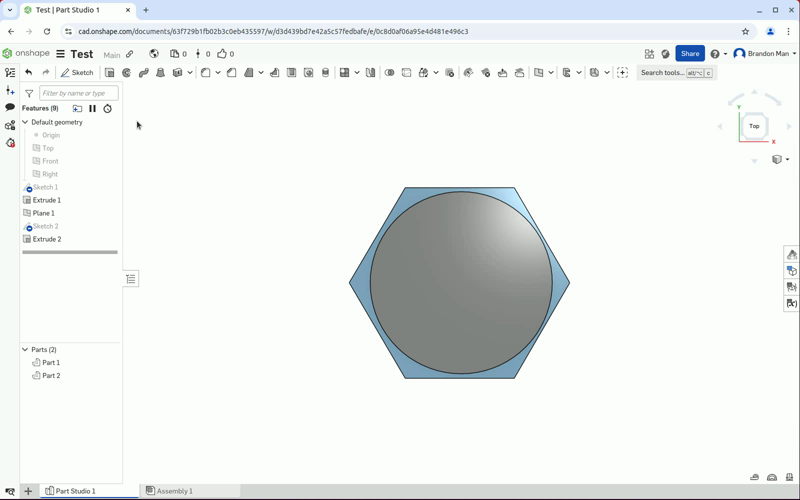
key(shift+h)
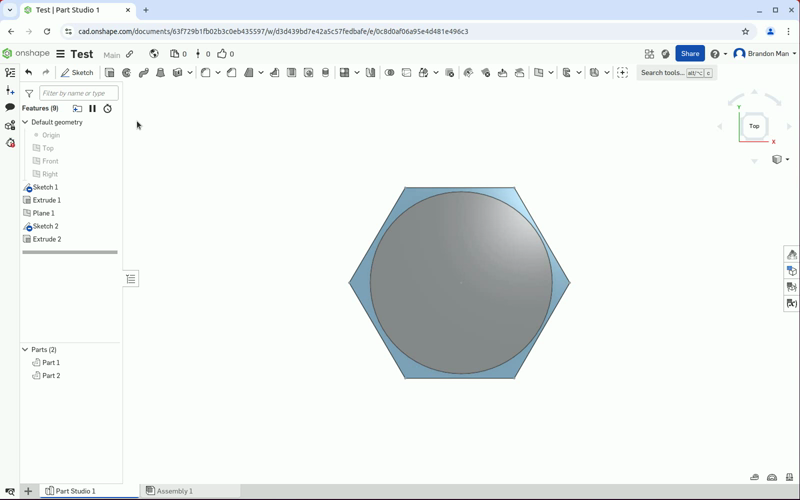
key(shift+7)
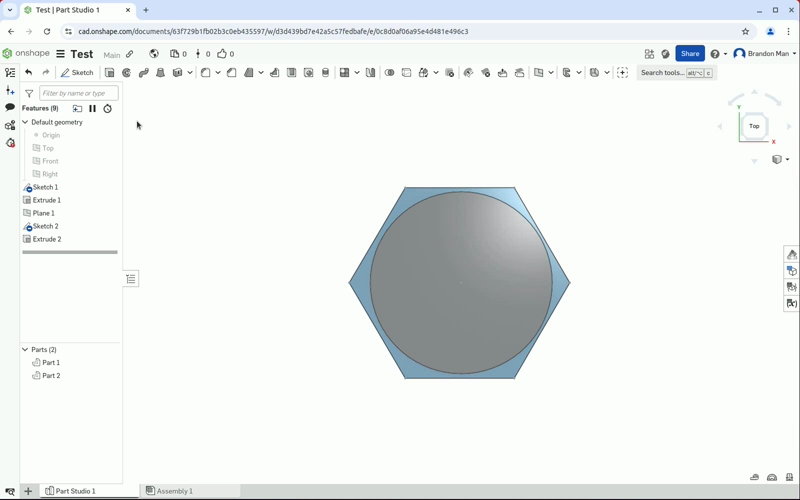
key(up, 3)
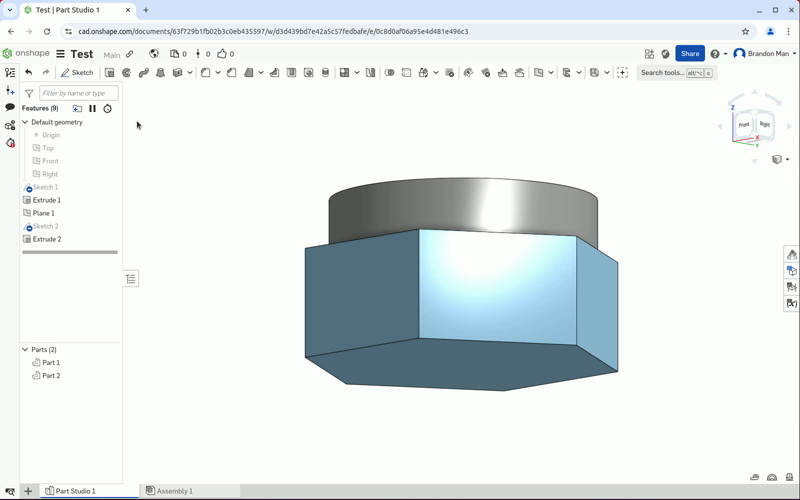
key(left, 3)
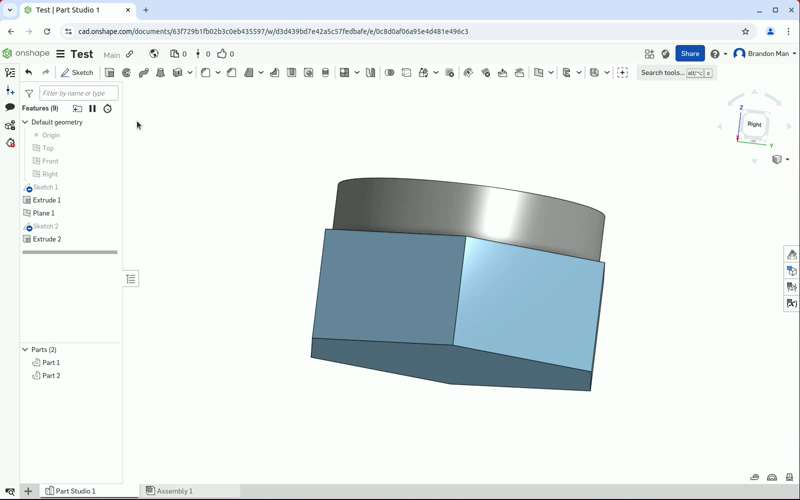
key(right, 3)
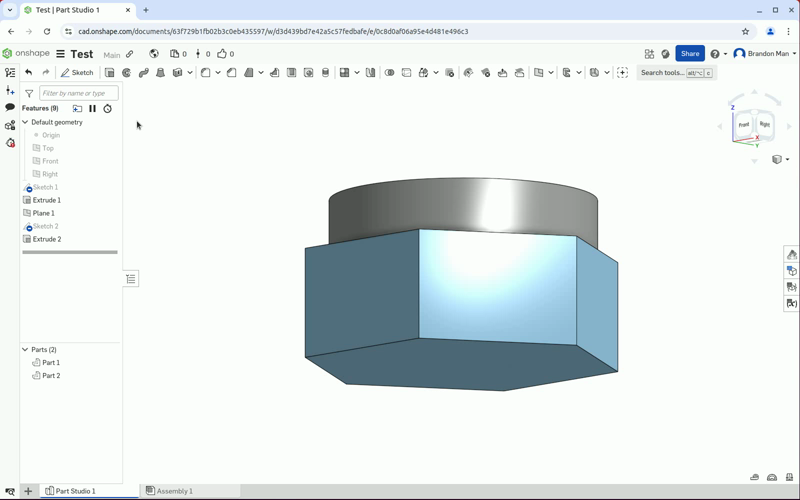
key(down, 3)
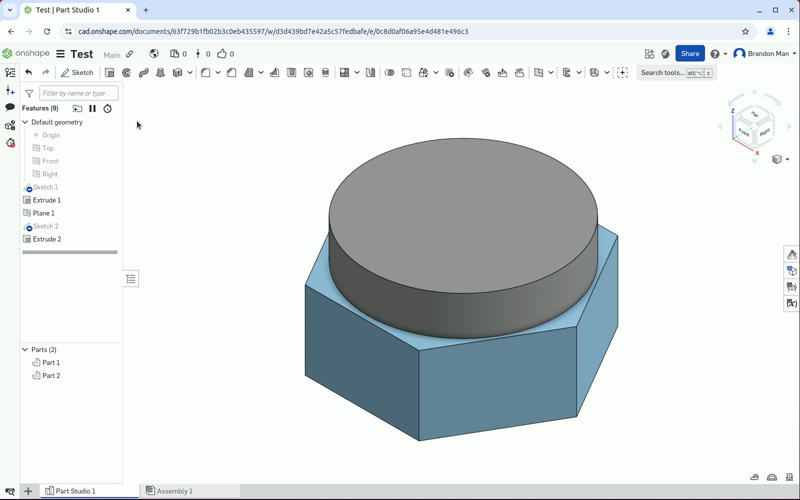
mouse_move(73, 189)
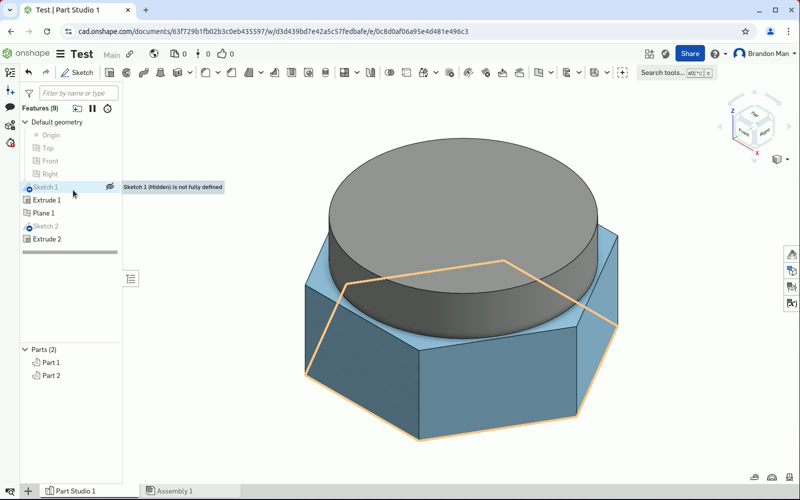
click(73, 189)